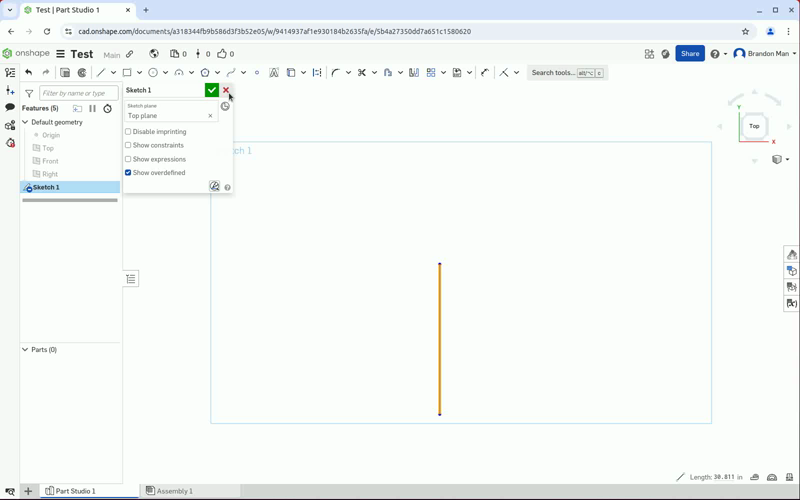
key(shift+h)
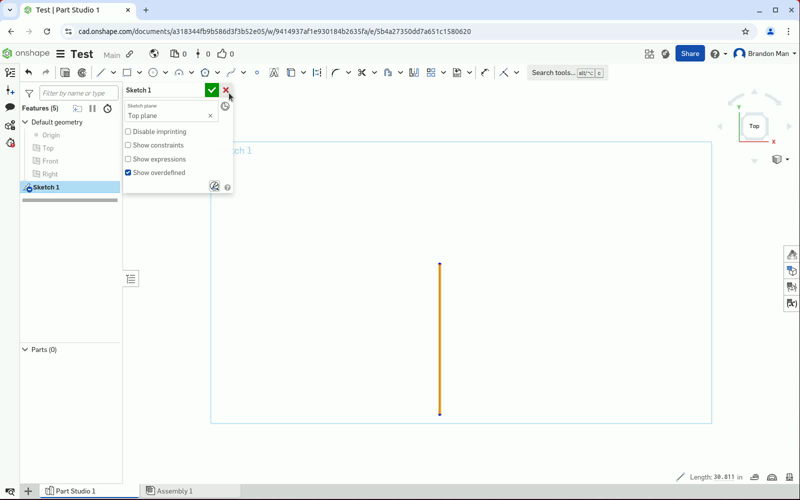
key(shift+s)
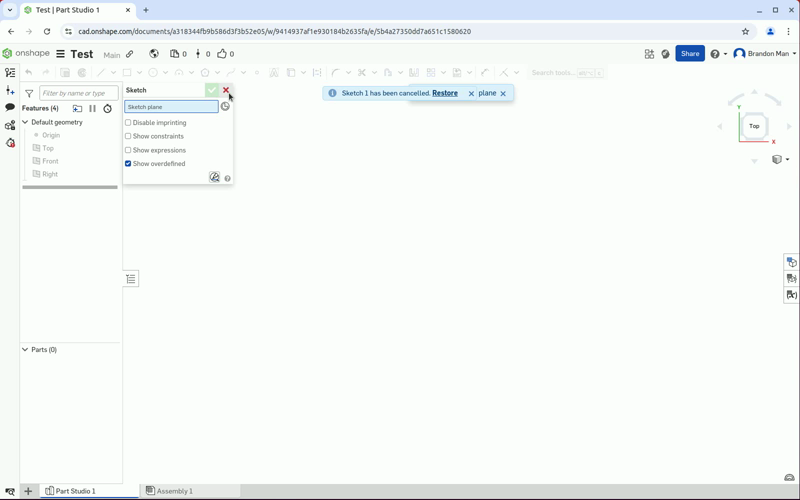
mouse_move(73, 150)
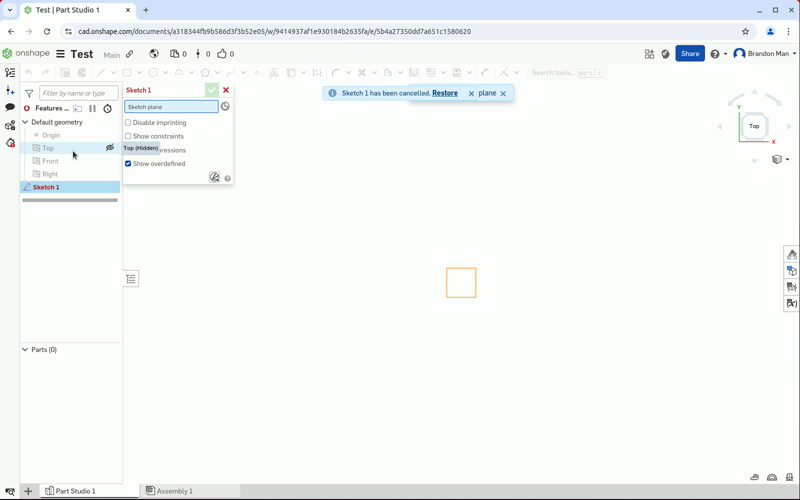
click(73, 150)
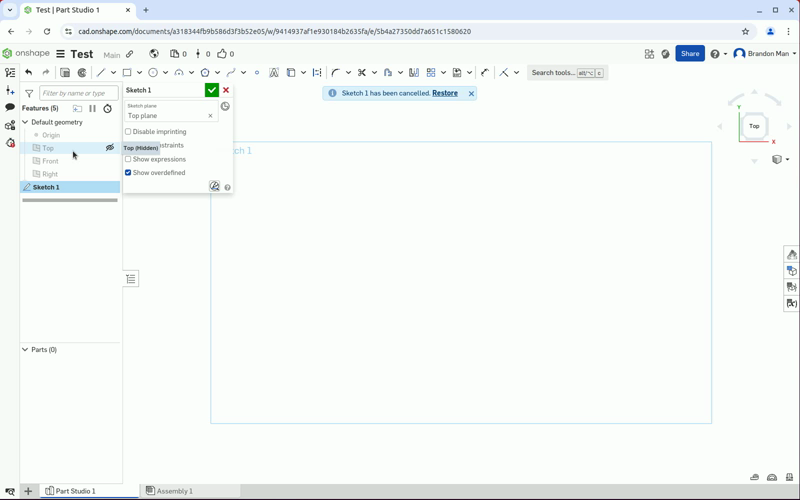
mouse_move(73, 352)
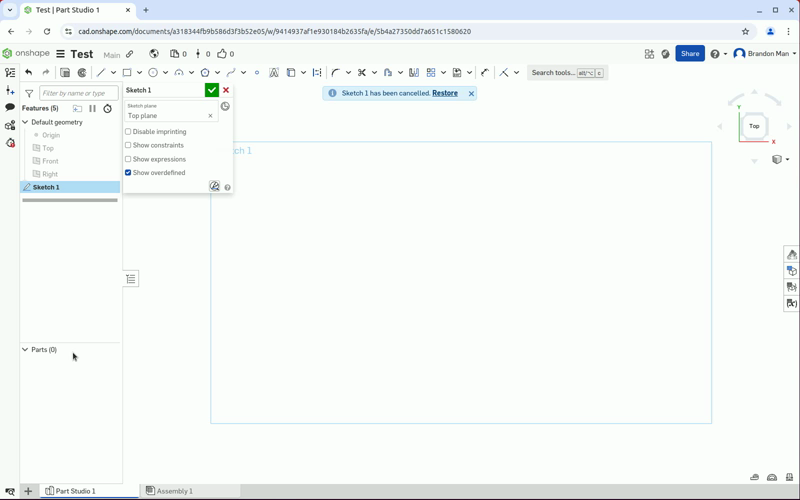
key(y)
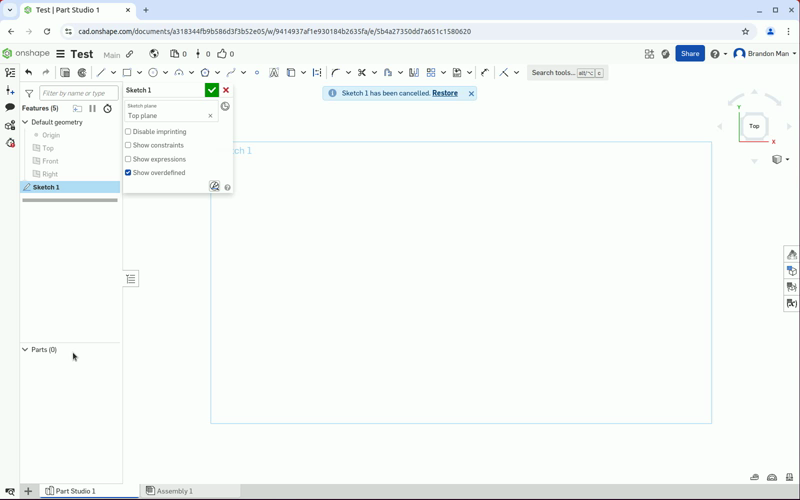
key(l)
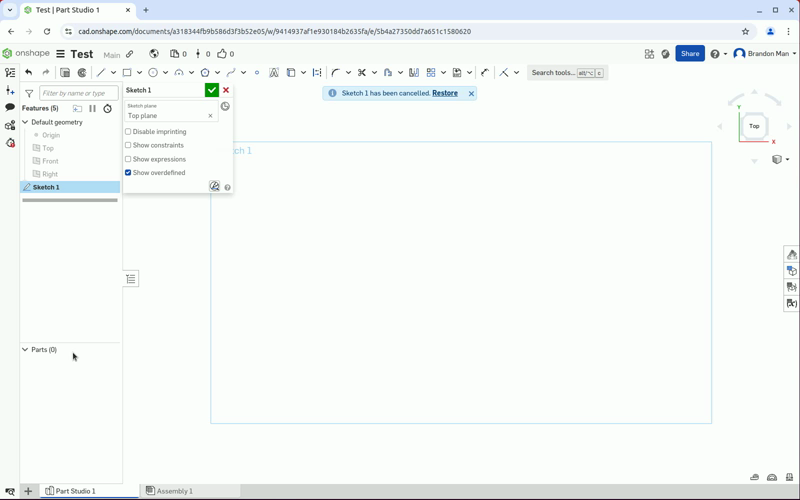
key_down(shift)
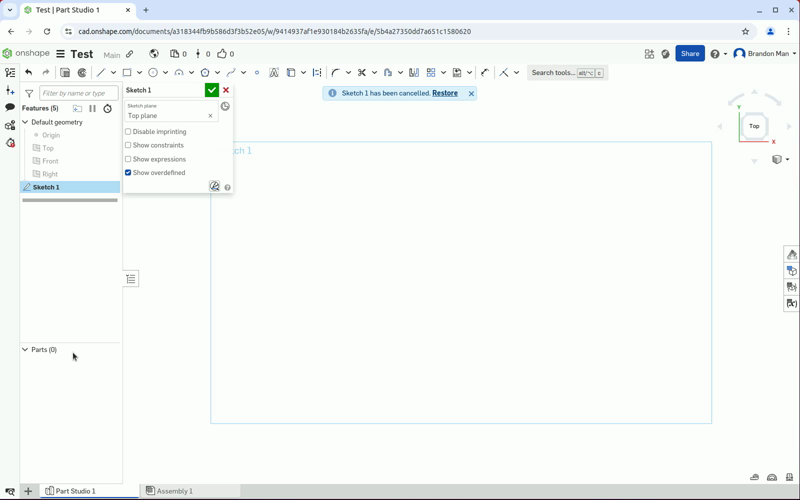
mouse_move(374, 282)
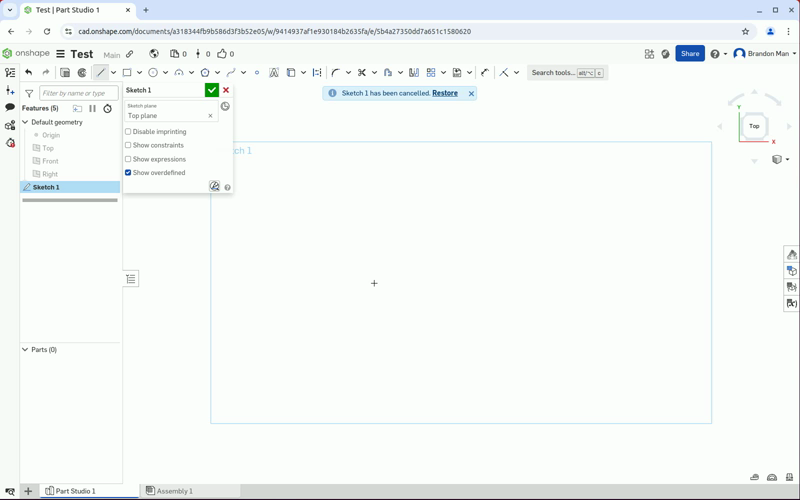
click(374, 282)
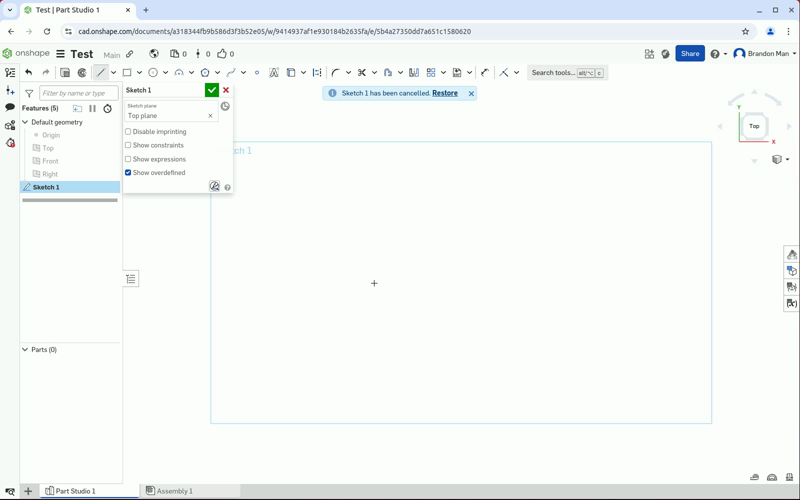
key_up(shift)
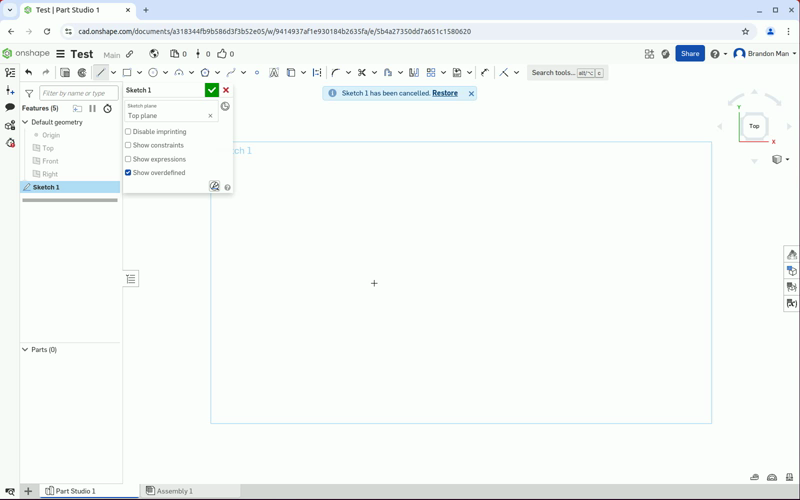
key_down(shift)
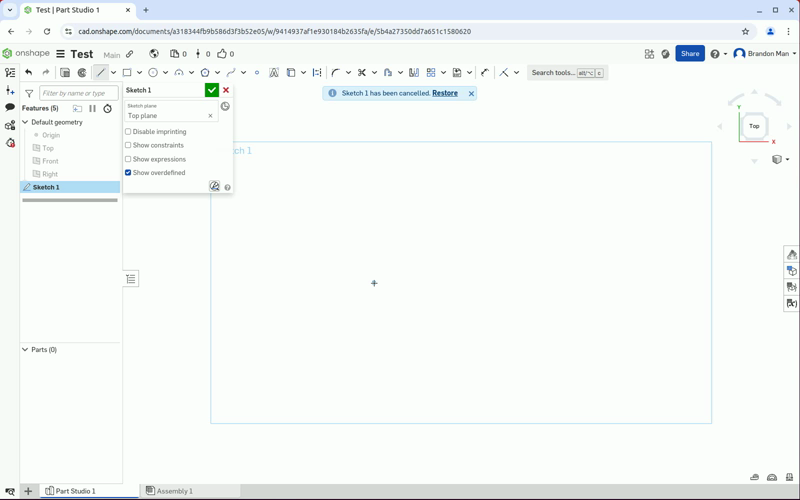
mouse_move(461, 282)
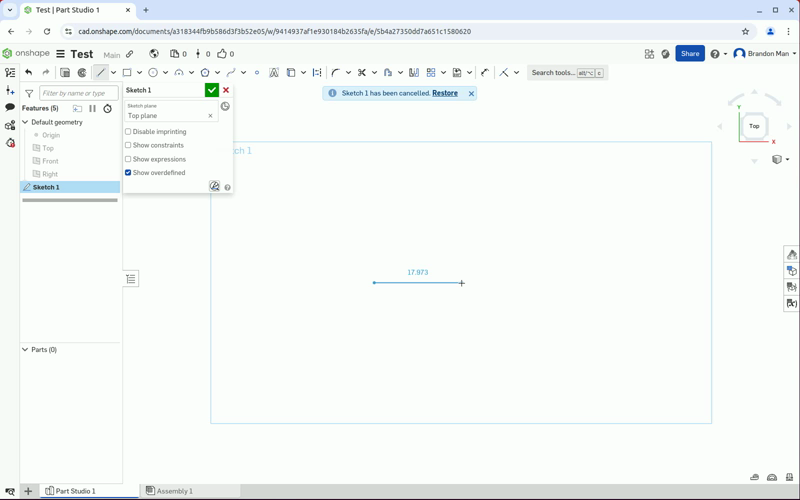
click(461, 282)
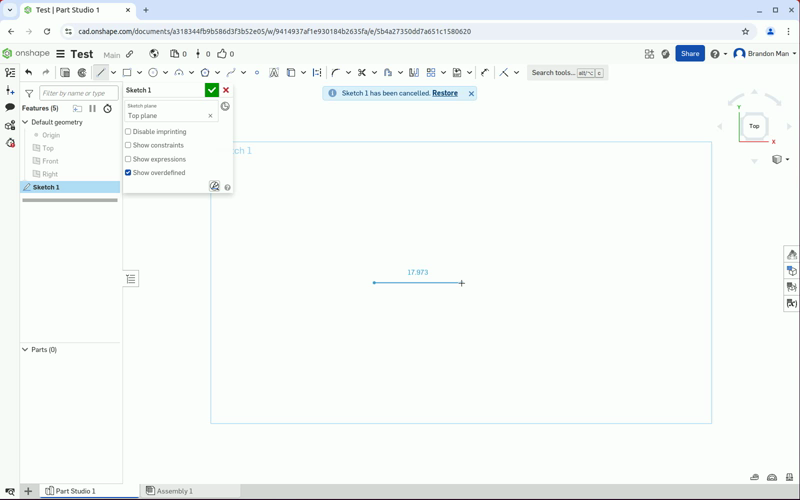
key_up(shift)
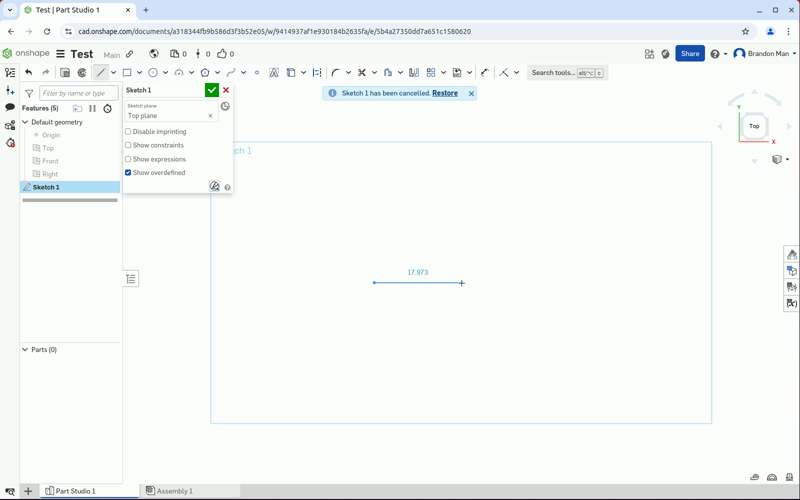
key_down(shift)
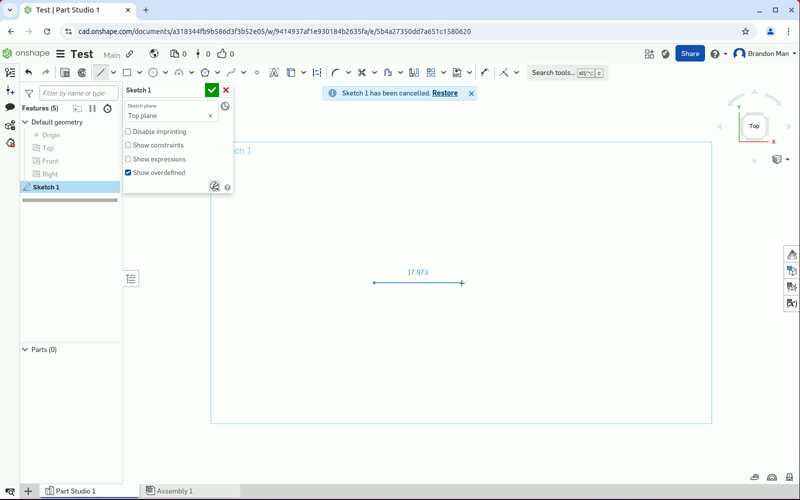
mouse_move(461, 170)
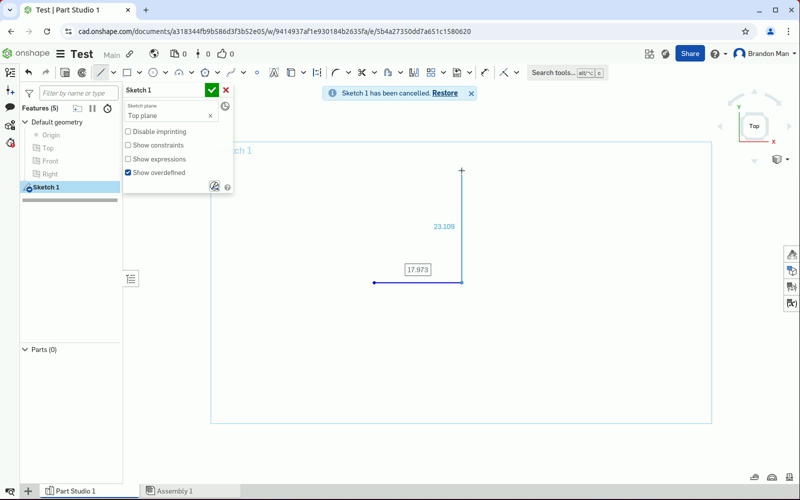
click(461, 170)
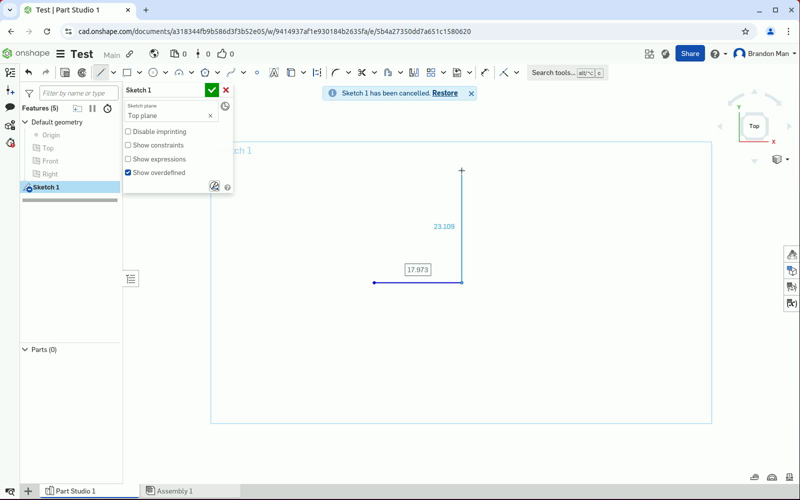
key_up(shift)
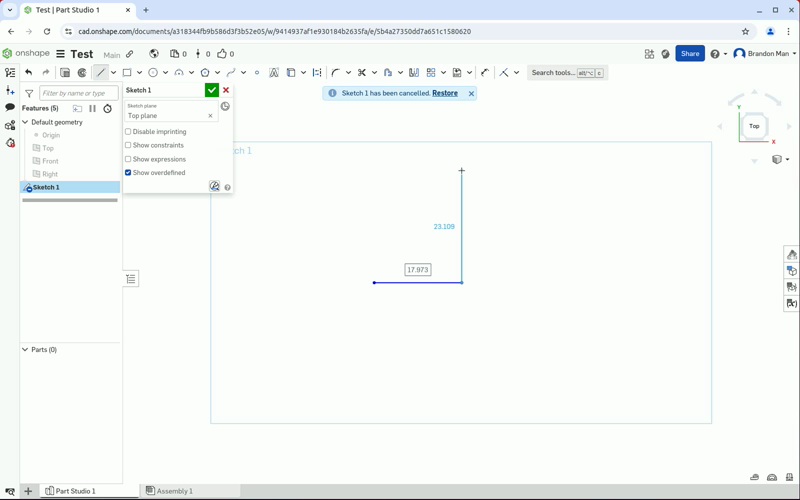
key_down(shift)
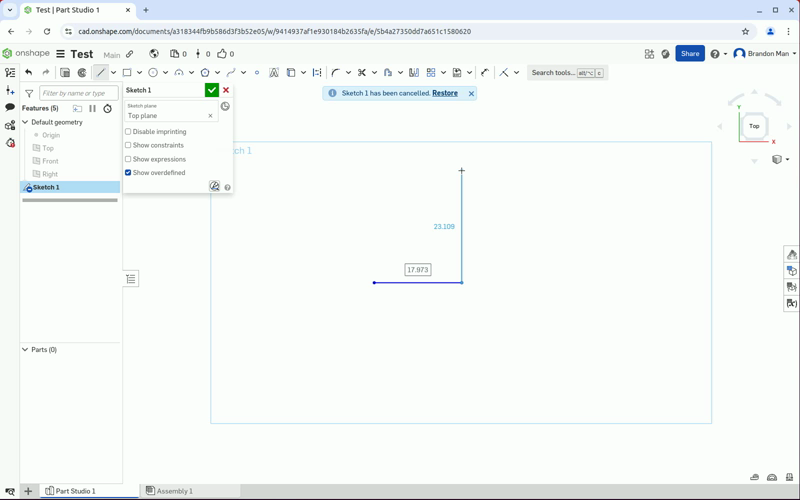
mouse_move(374, 170)
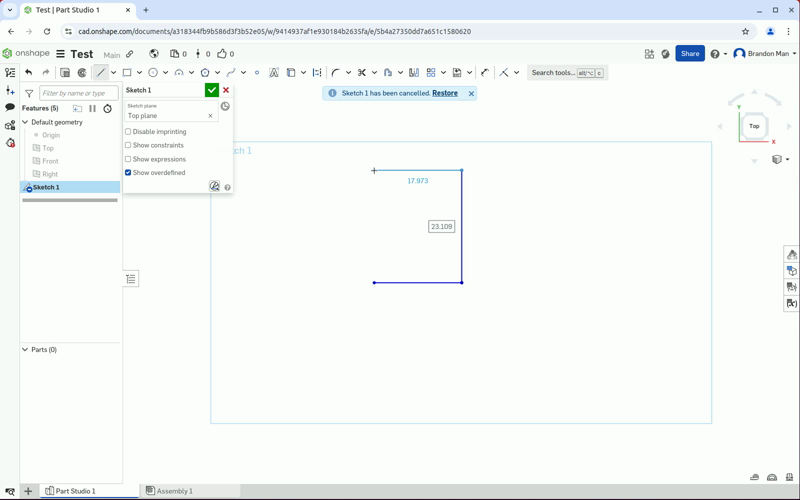
click(374, 170)
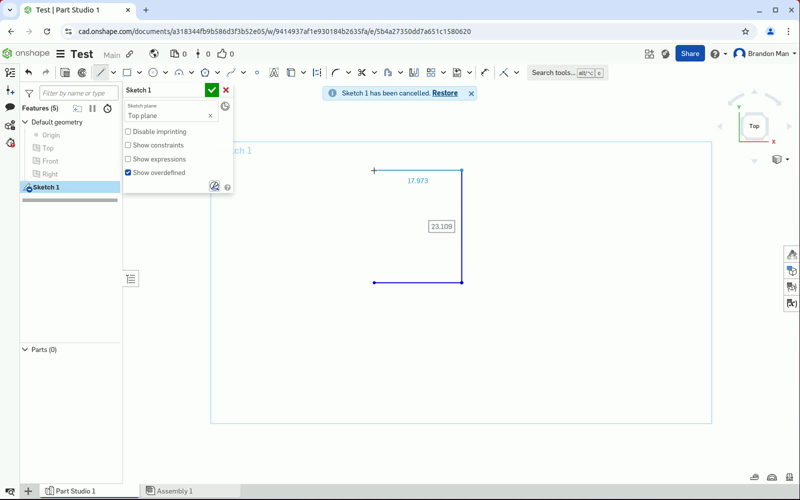
key_up(shift)
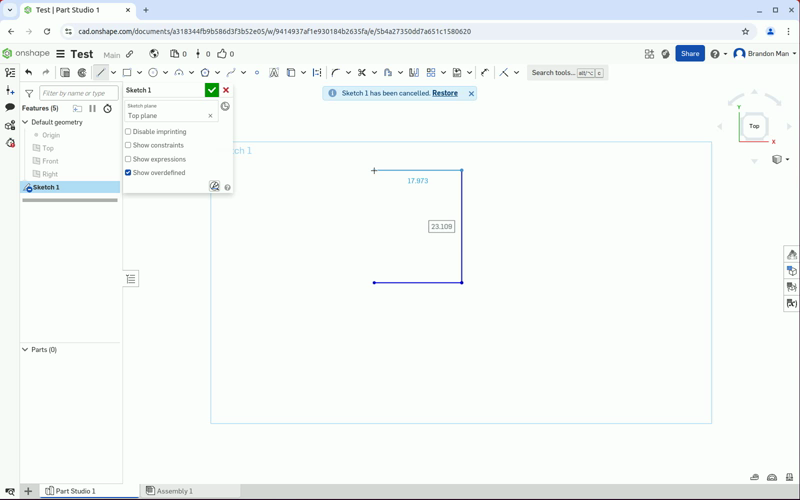
key_down(shift)
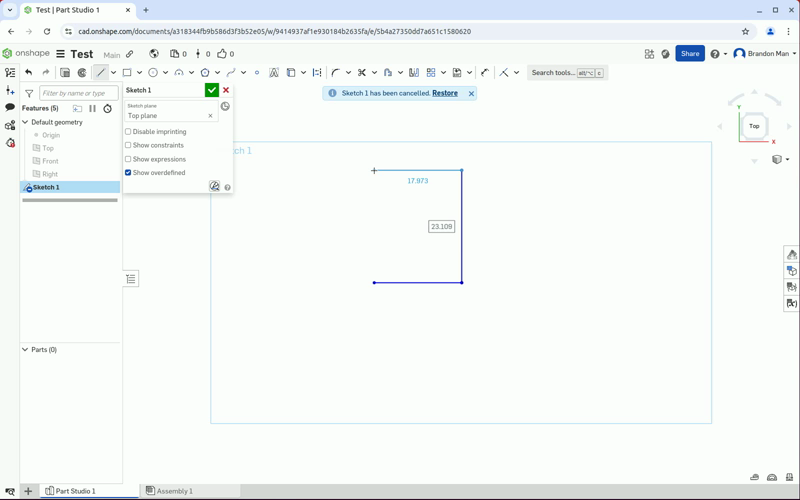
mouse_move(374, 282)
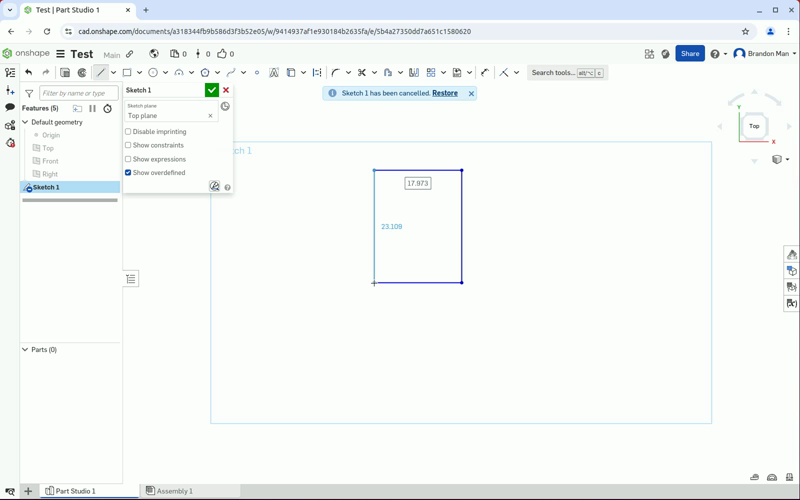
key_up(shift)
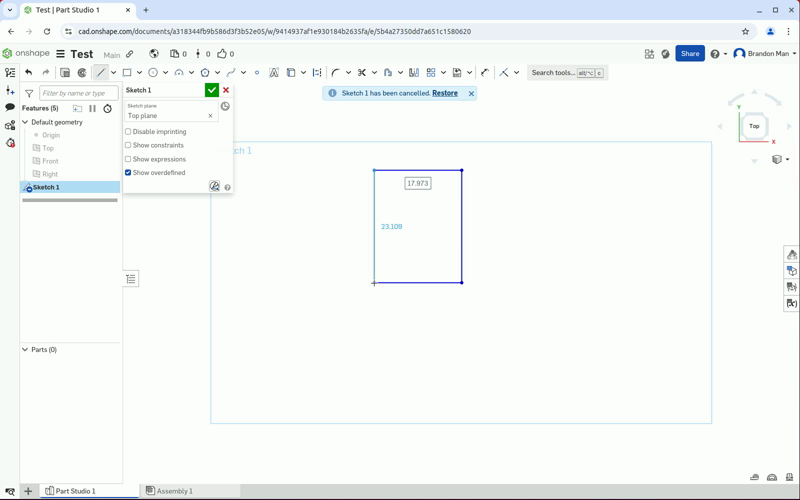
click(374, 282)
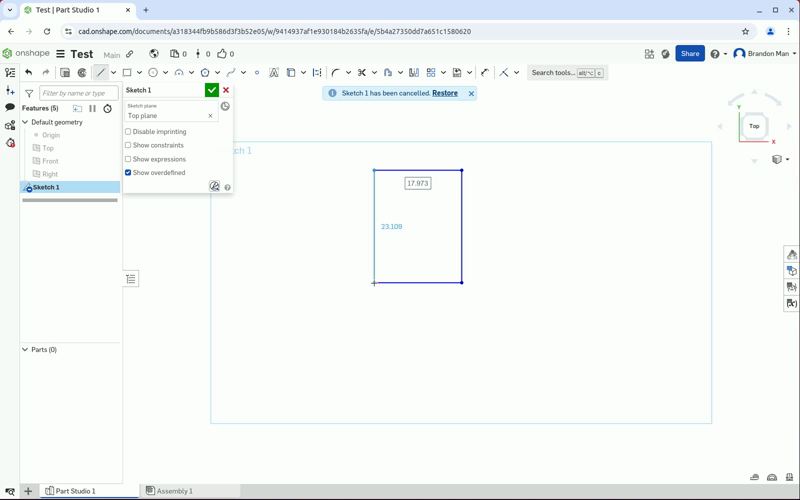
key(esc)
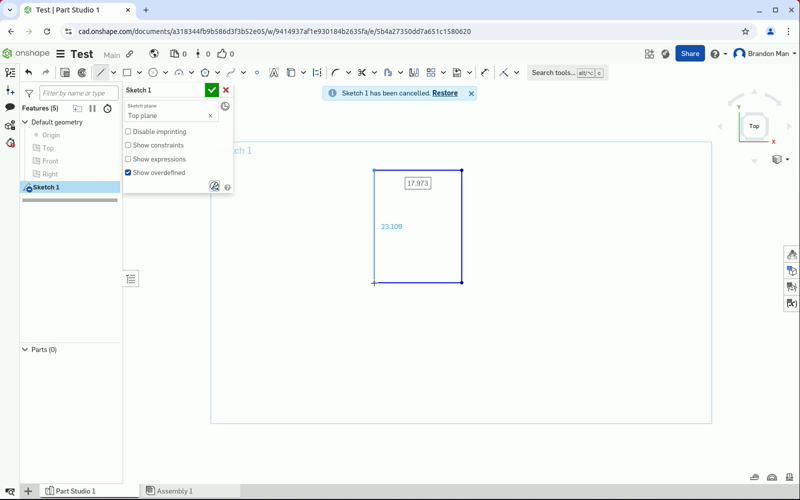
mouse_move(395, 192)
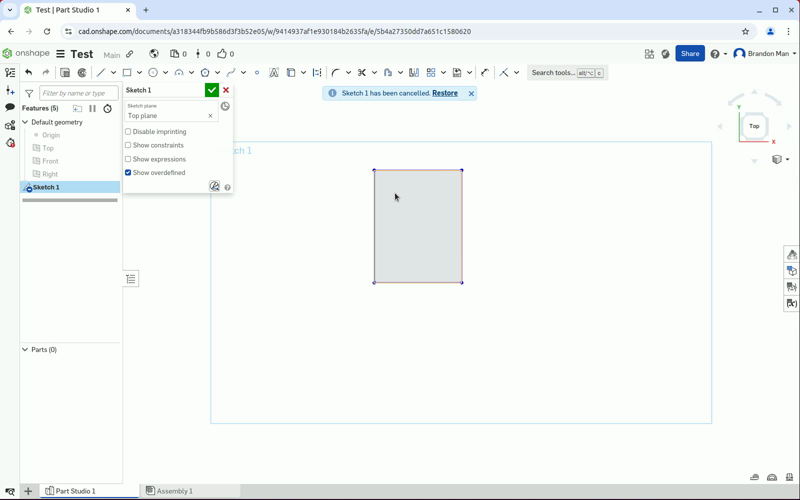
click(395, 192)
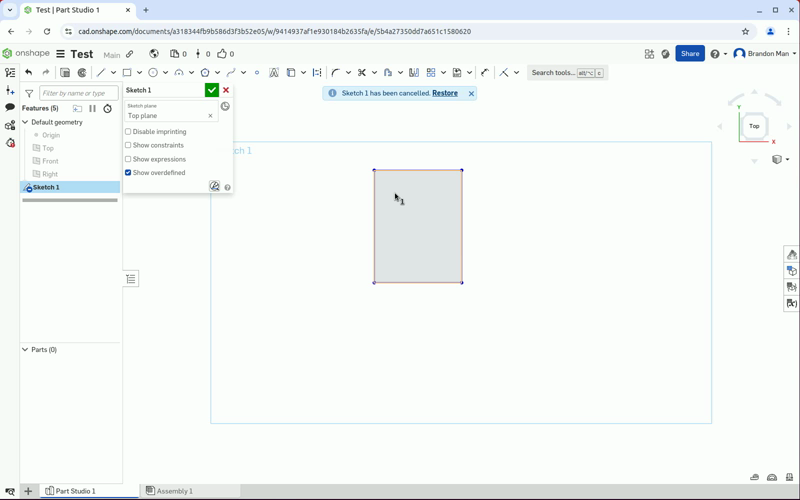
mouse_move(73, 352)
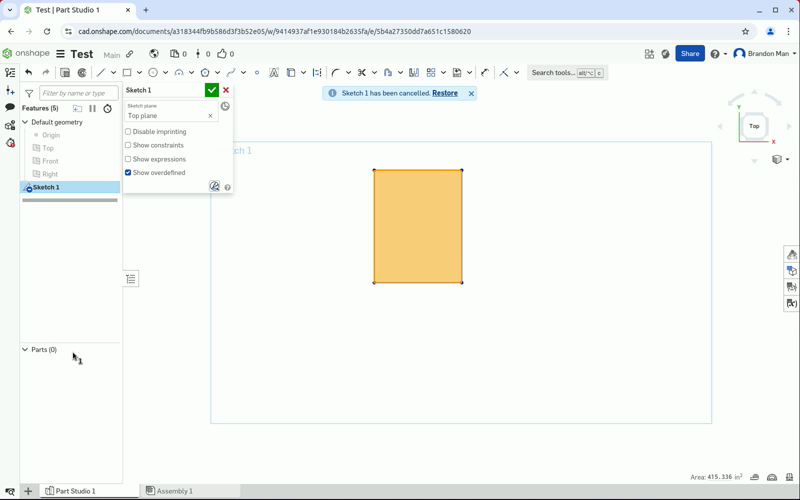
key(shift+y)
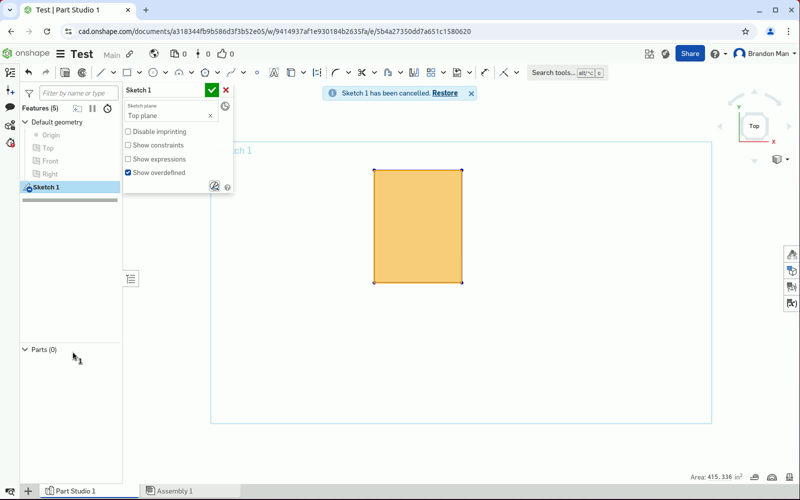
key(shift+e)
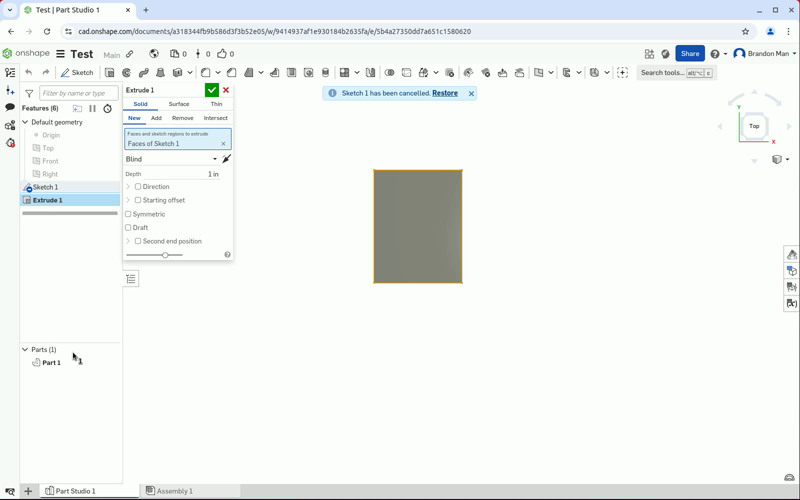
mouse_move(143, 106)
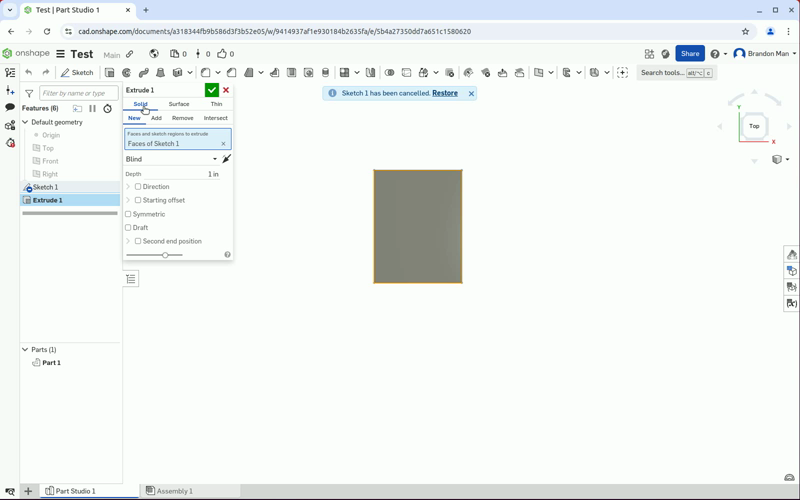
click(143, 106)
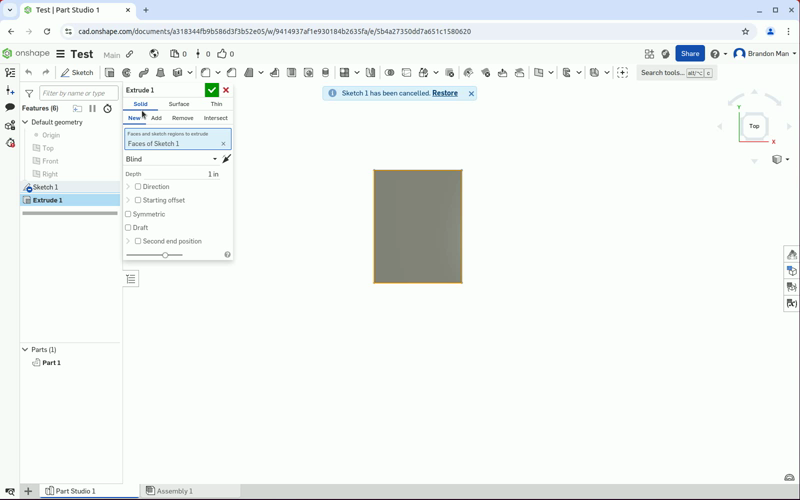
mouse_move(137, 120)
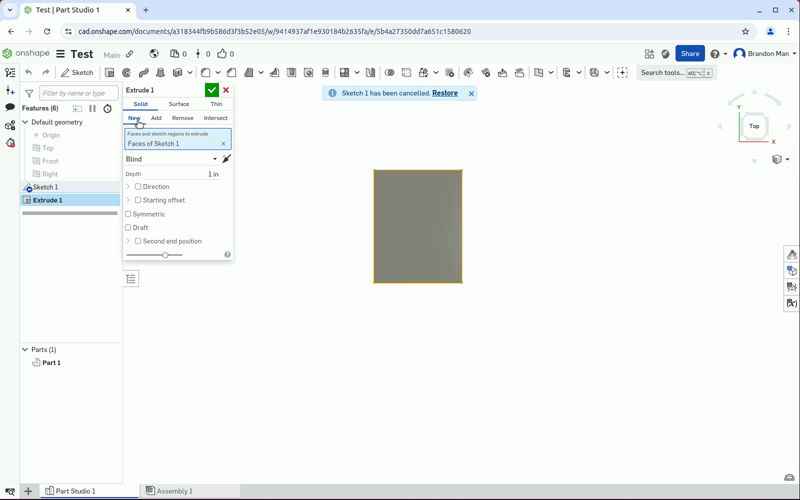
click(137, 120)
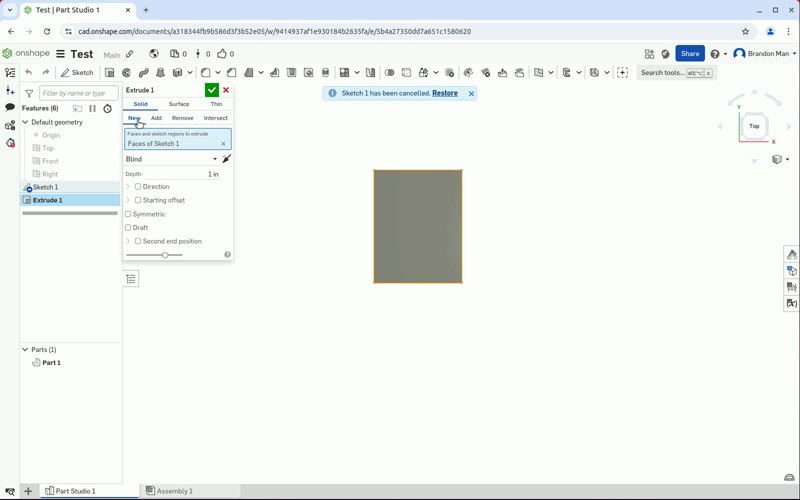
key(tab, 4)
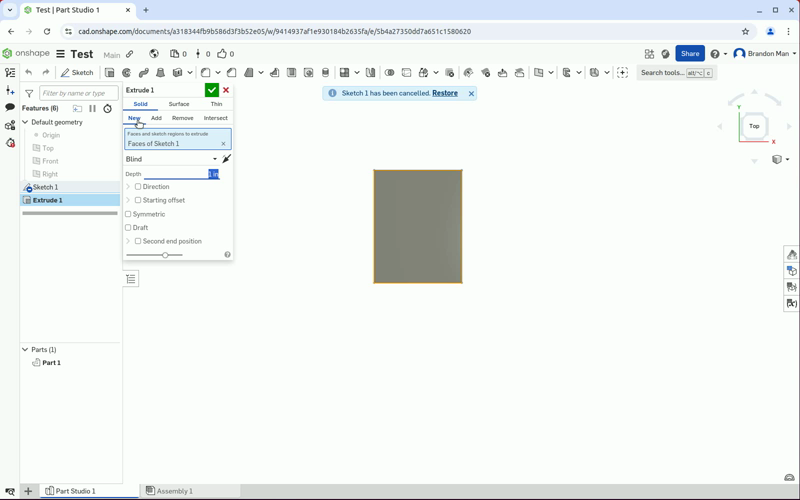
text(5.055)
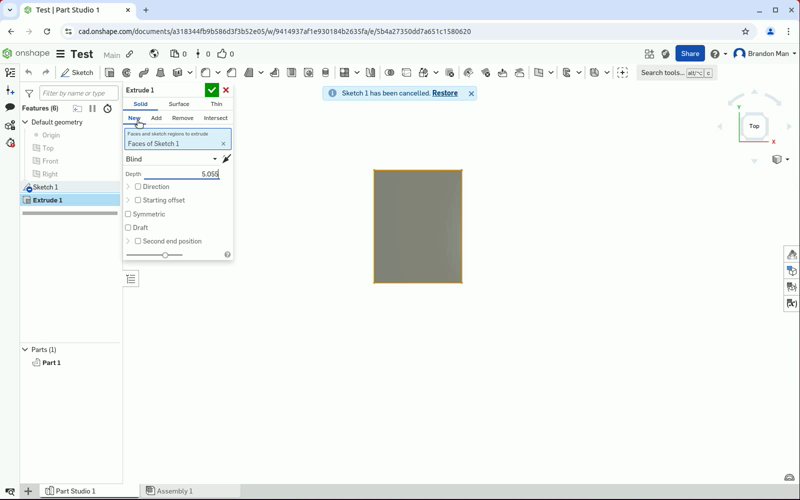
key(enter)
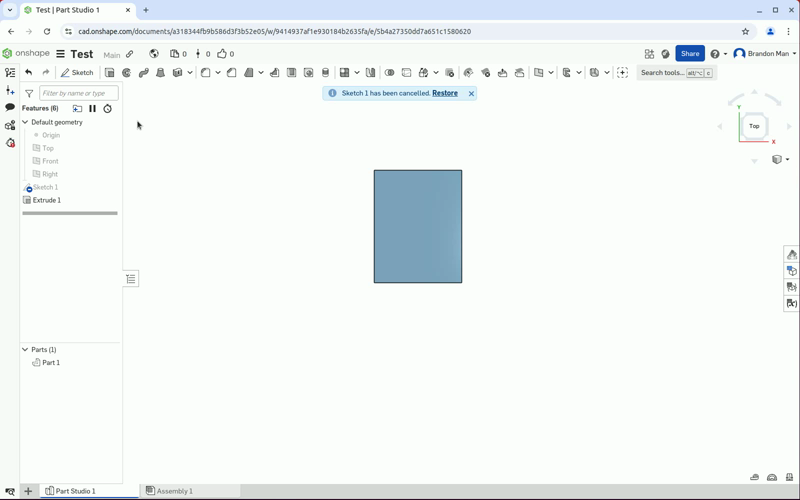
key(shift+h)
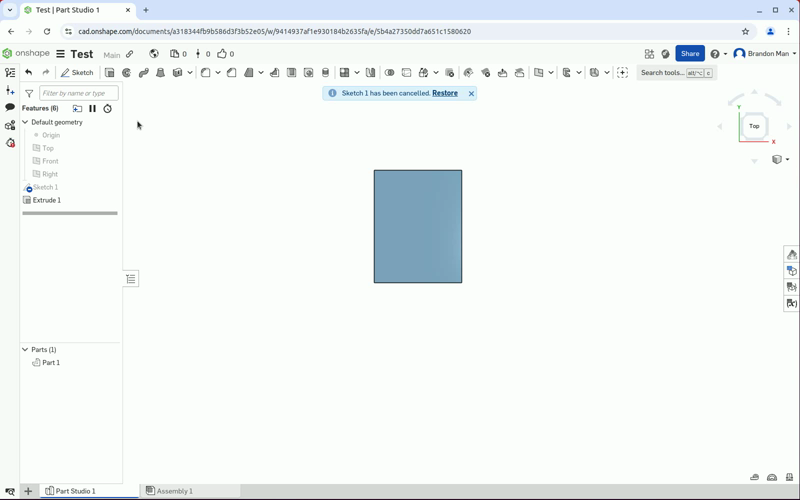
key(shift+h)
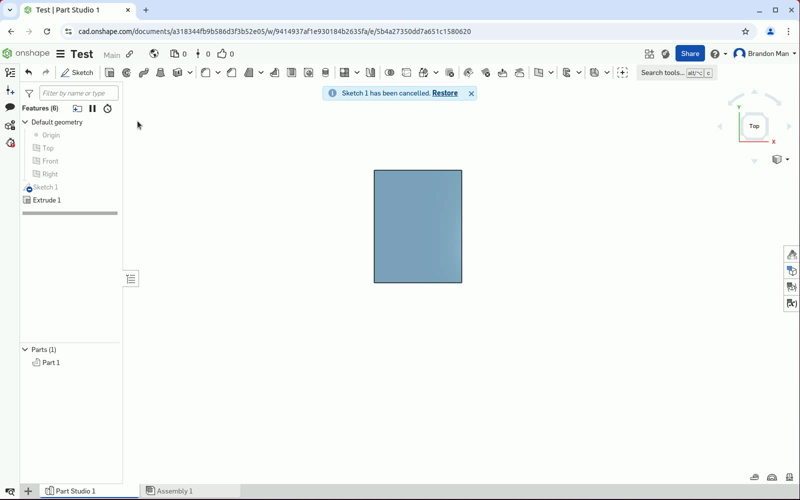
mouse_move(73, 189)
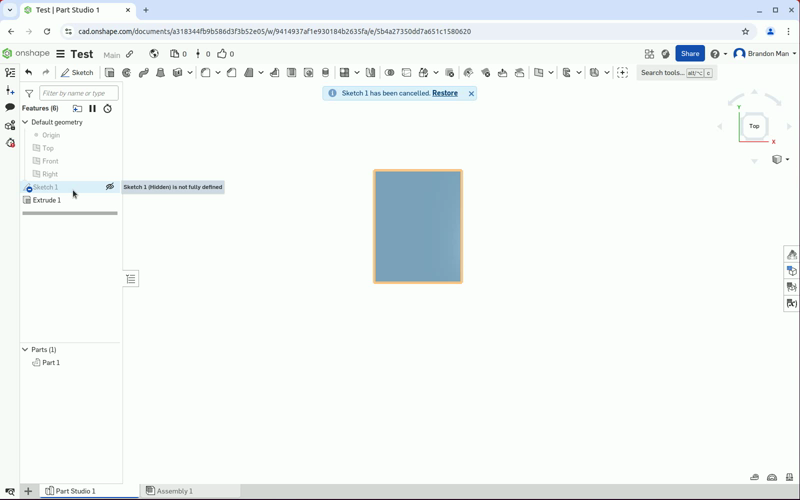
click(73, 189)
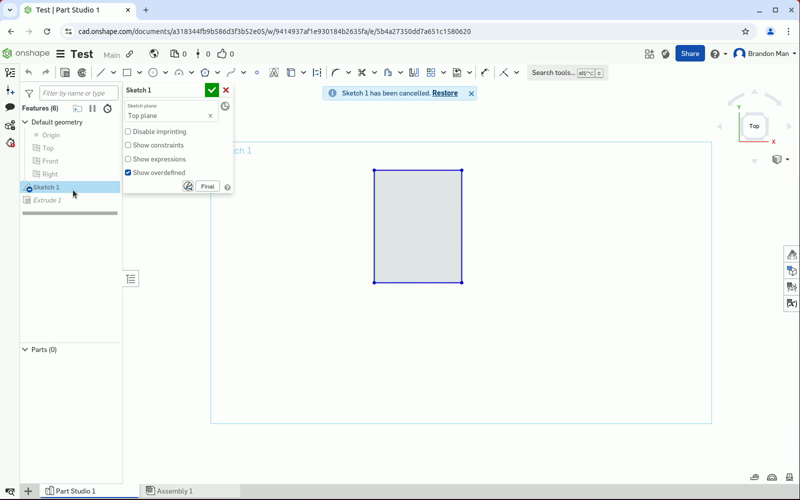
mouse_move(229, 92)
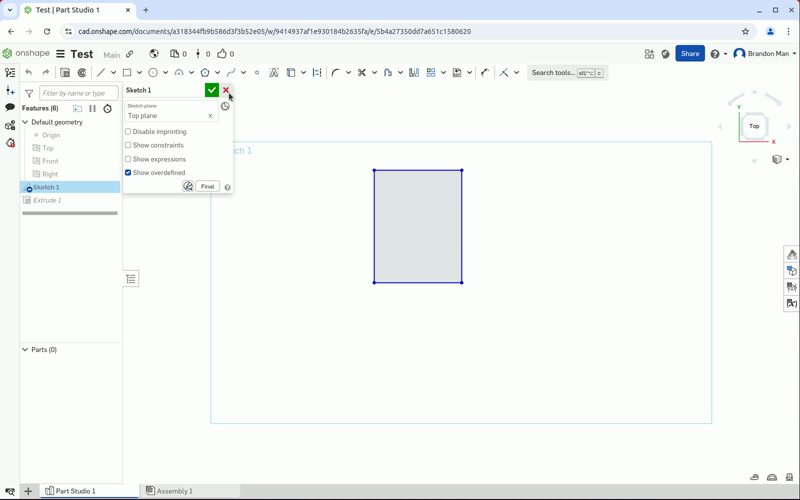
click(229, 92)
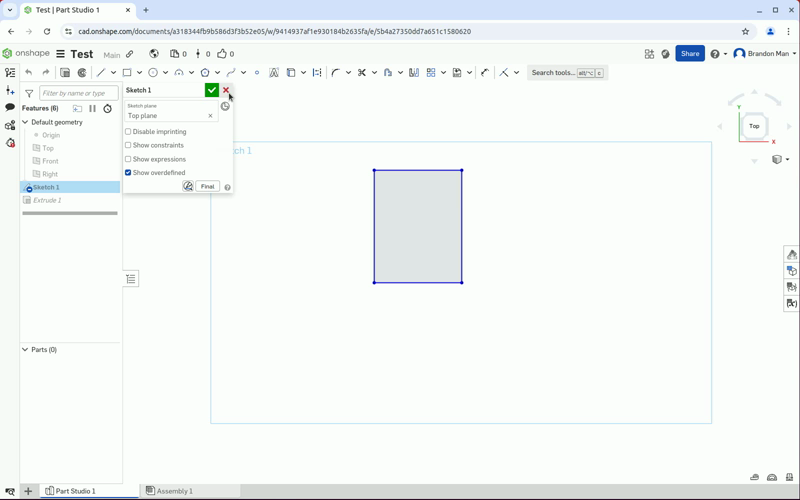
key(shift+s)
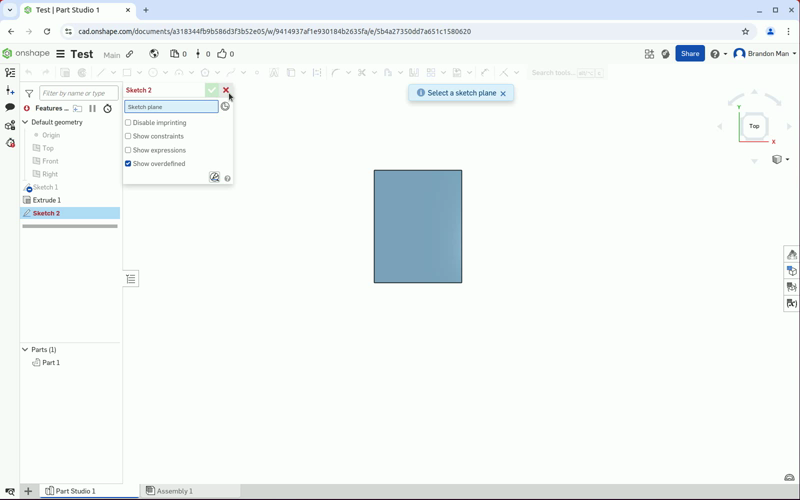
mouse_move(73, 150)
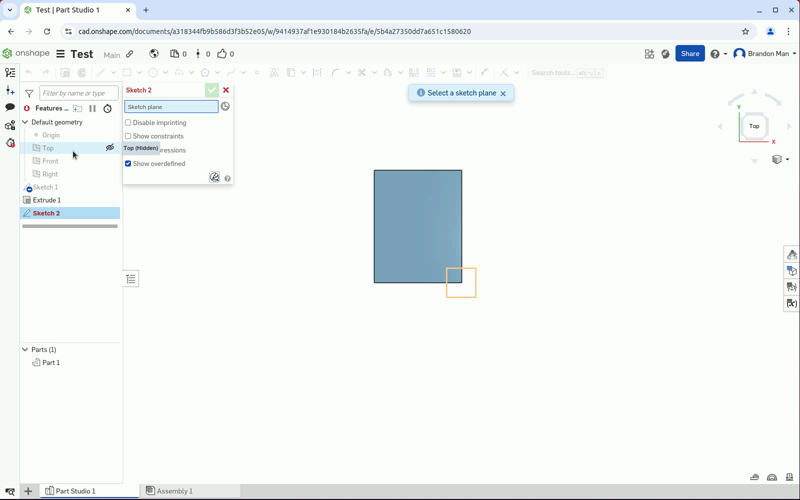
click(73, 150)
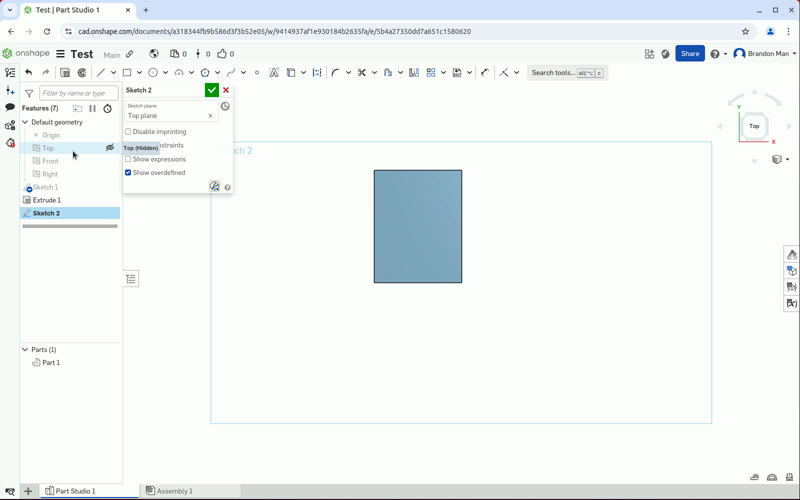
mouse_move(73, 352)
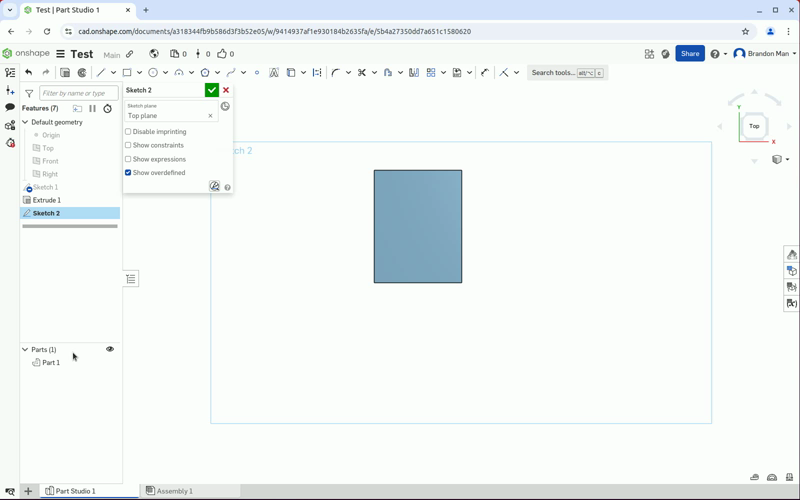
key(y)
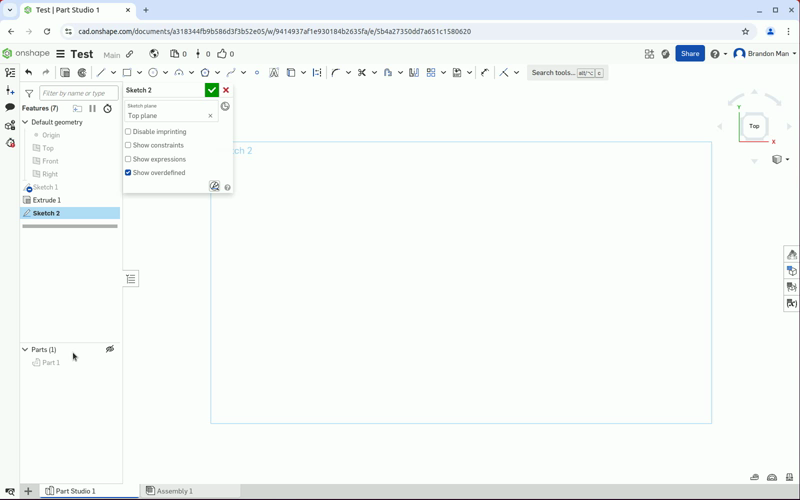
key(l)
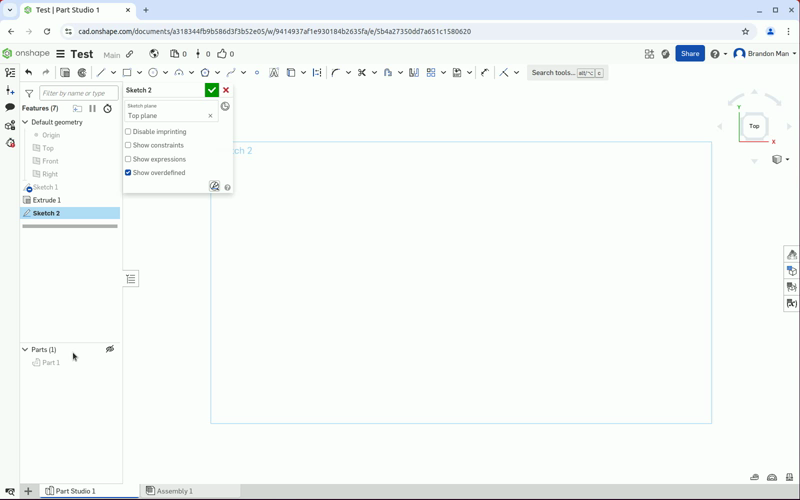
key_down(shift)
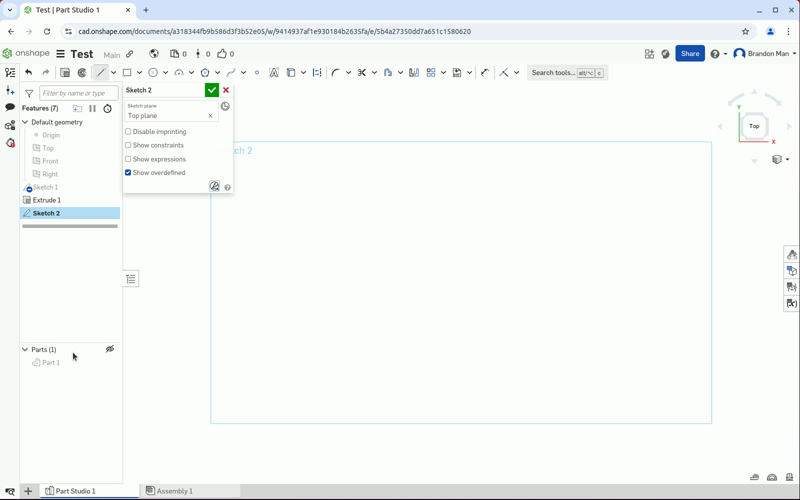
mouse_move(460, 282)
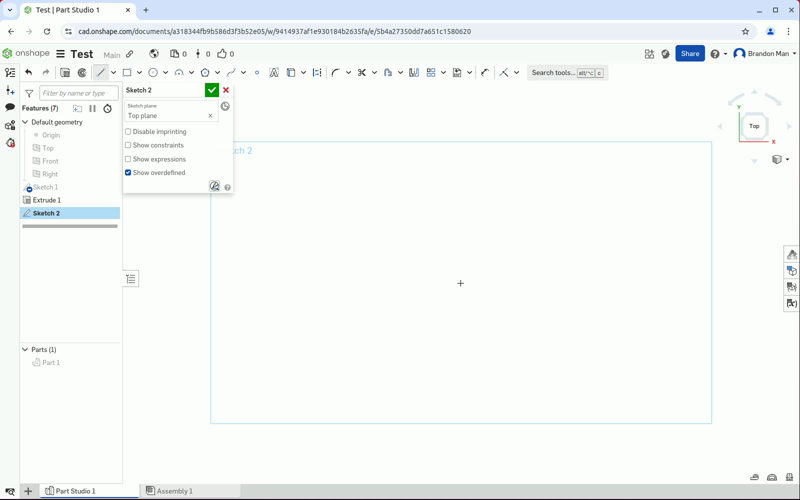
click(460, 282)
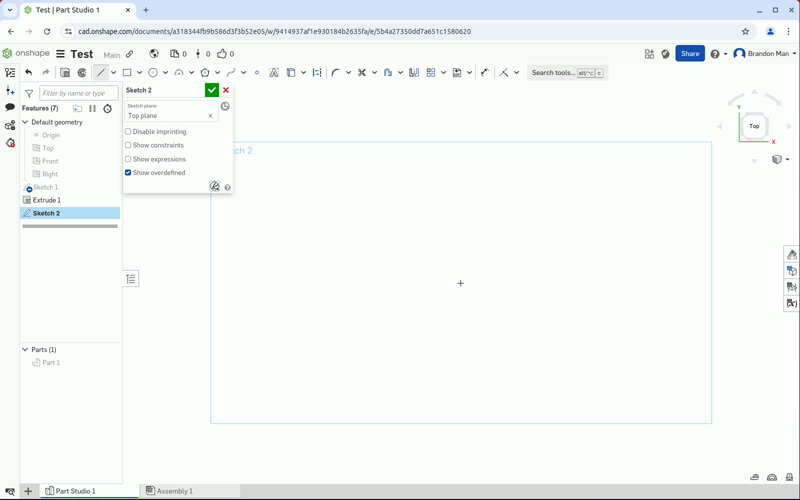
key_up(shift)
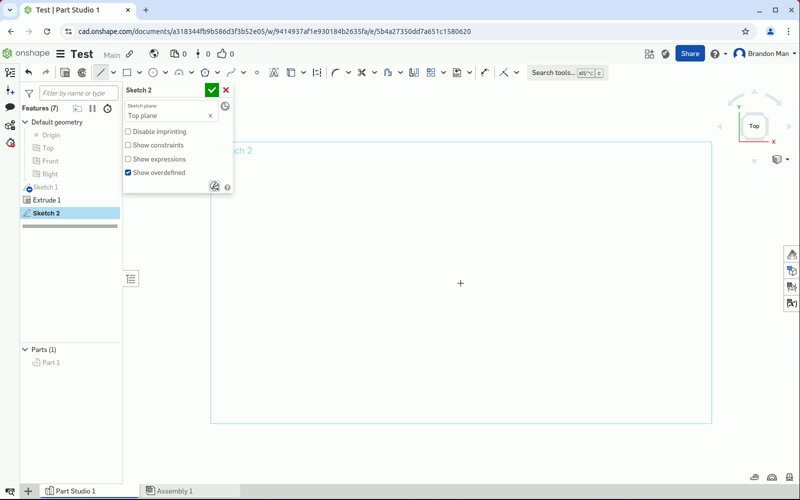
key_down(shift)
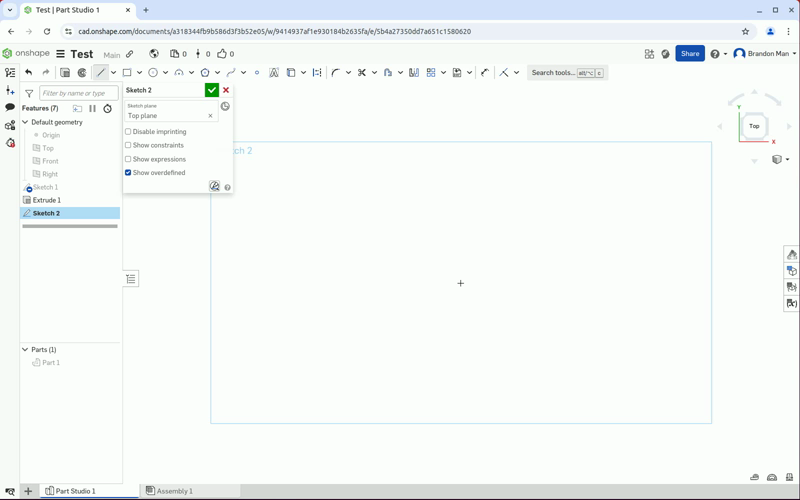
mouse_move(548, 282)
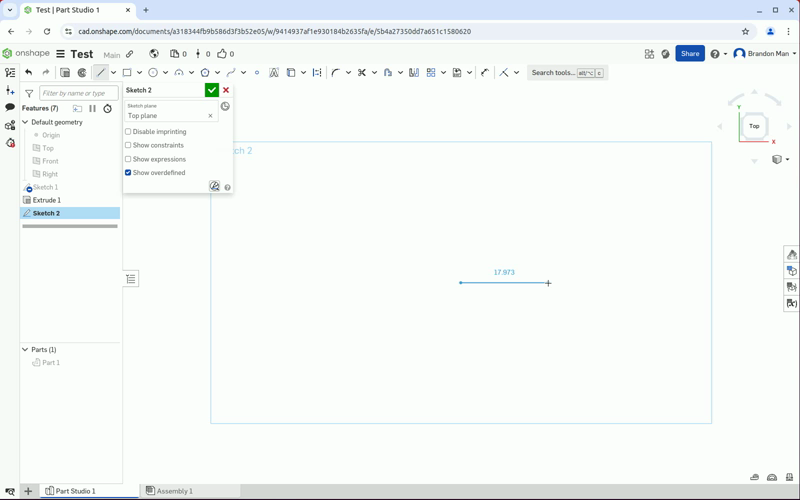
click(548, 282)
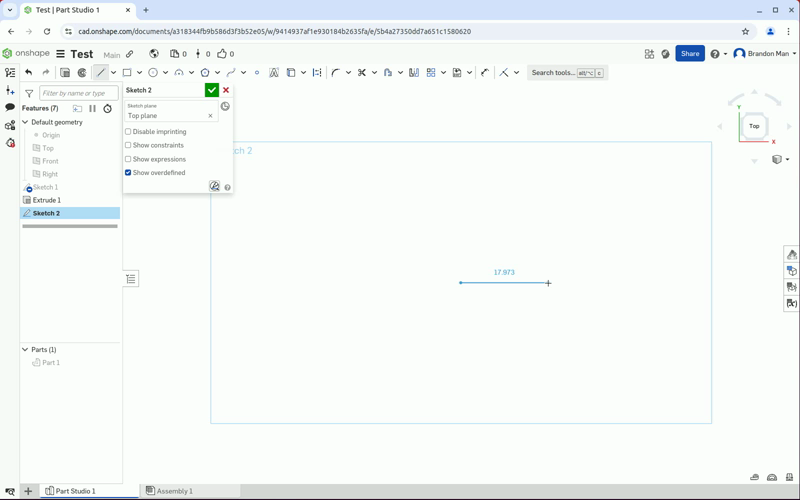
key_up(shift)
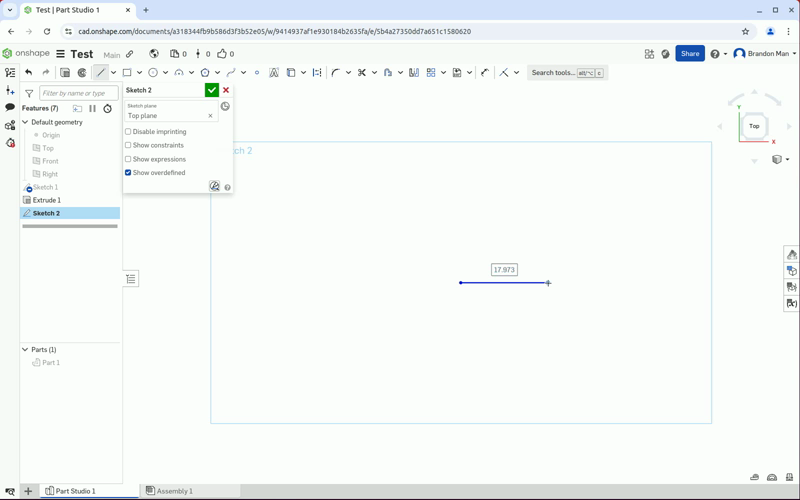
key_down(shift)
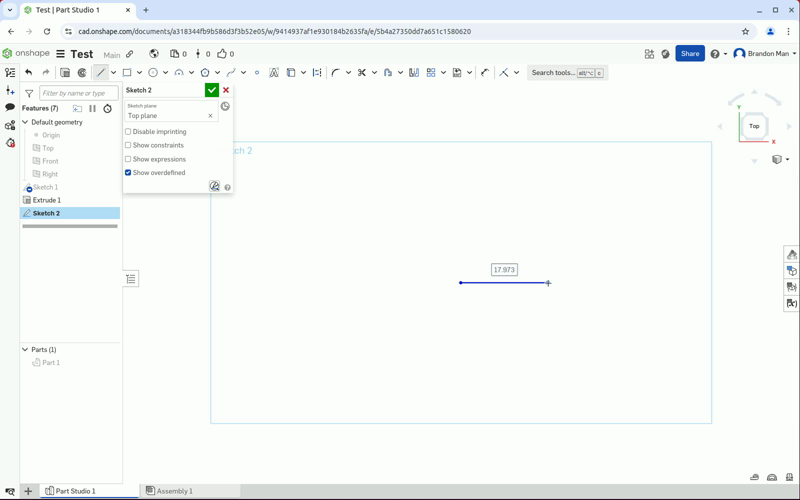
mouse_move(548, 170)
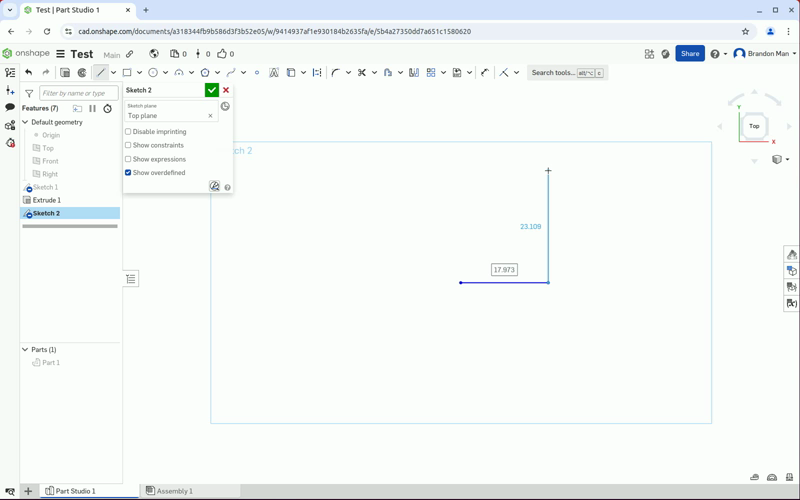
click(548, 170)
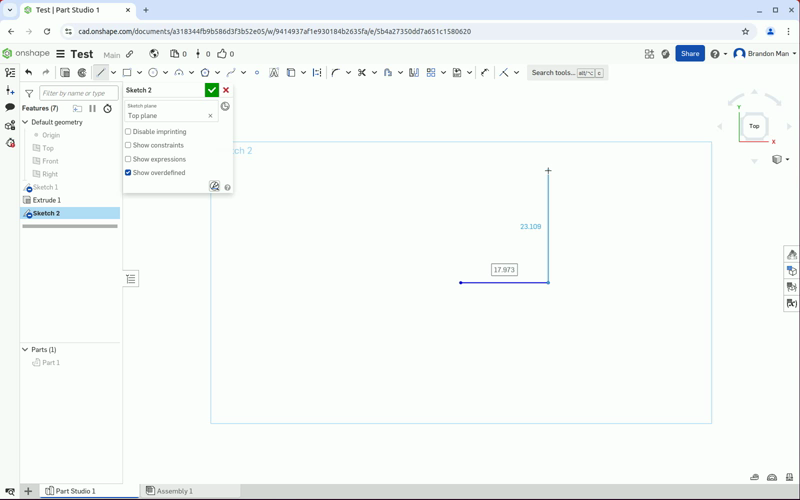
key_up(shift)
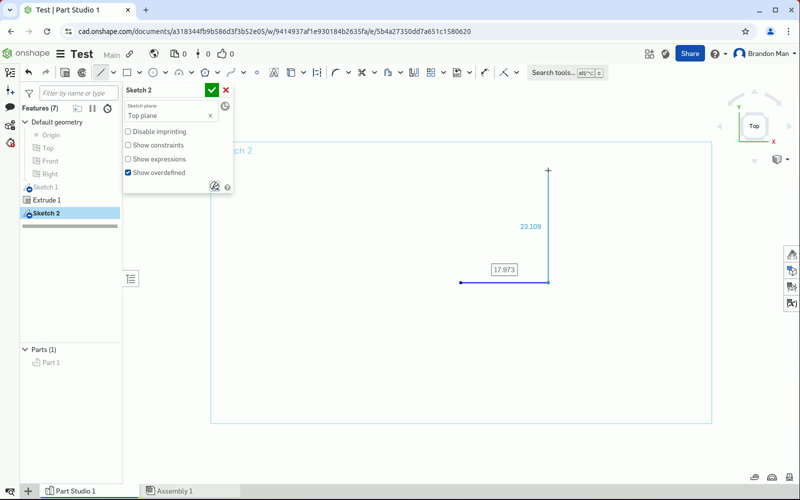
key_down(shift)
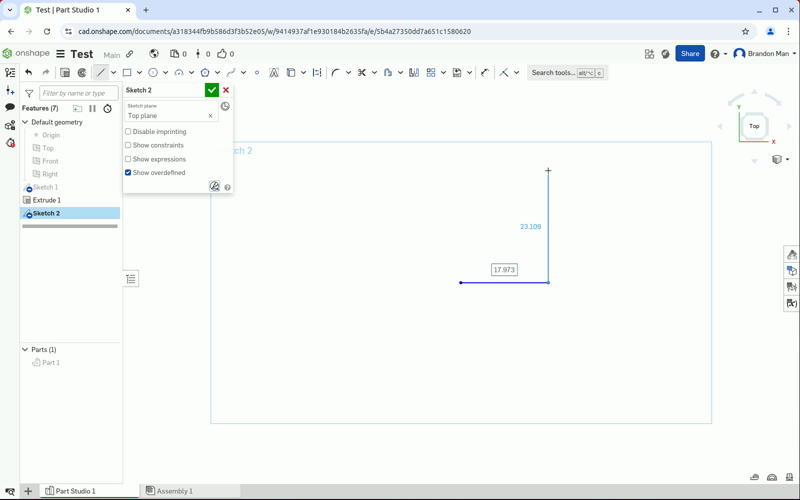
mouse_move(460, 170)
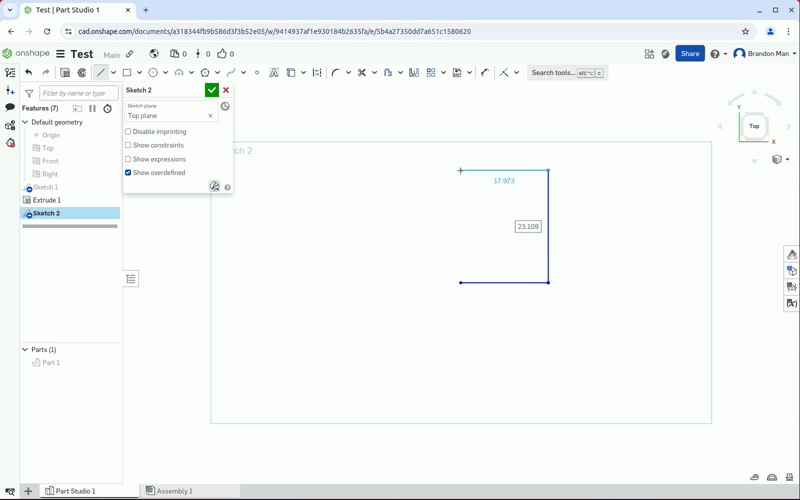
click(460, 170)
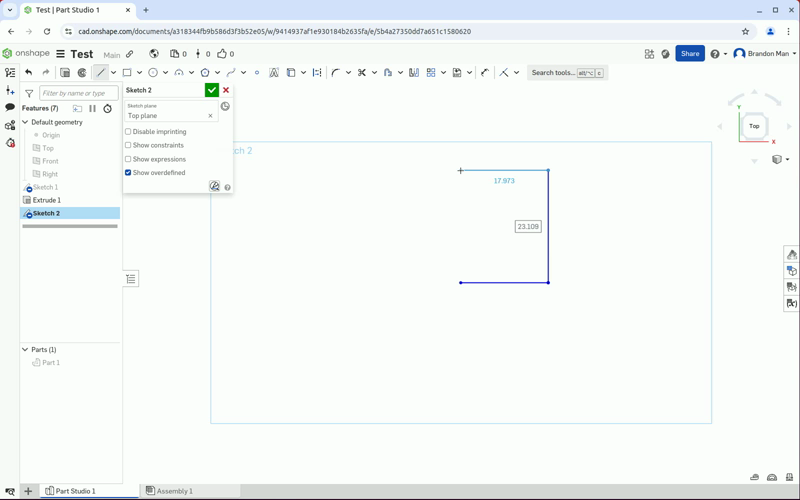
key_up(shift)
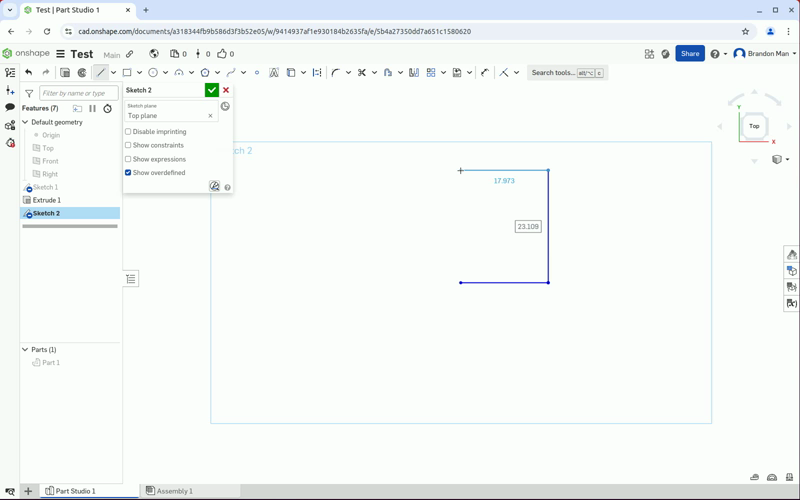
key_down(shift)
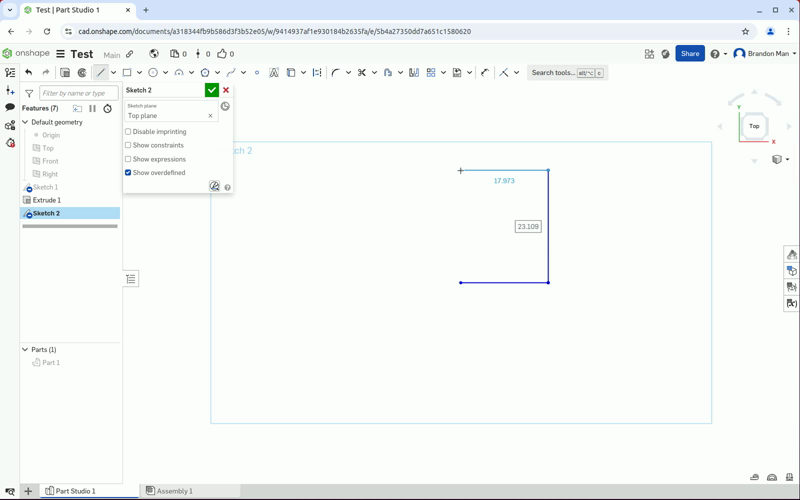
mouse_move(460, 282)
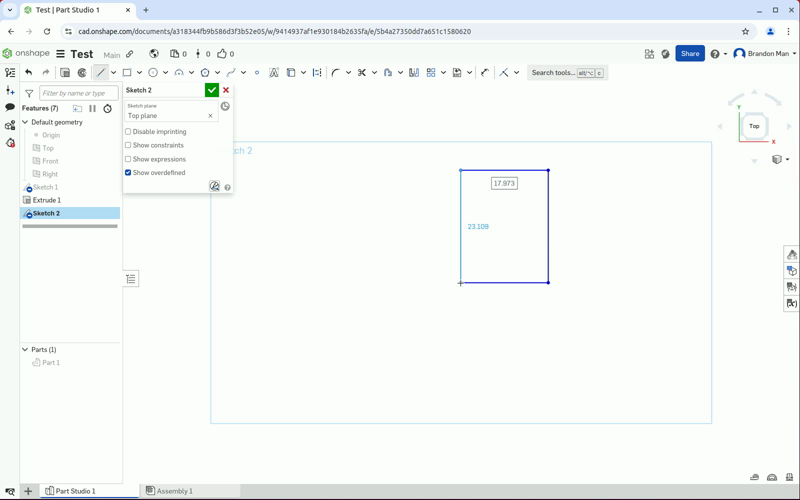
key_up(shift)
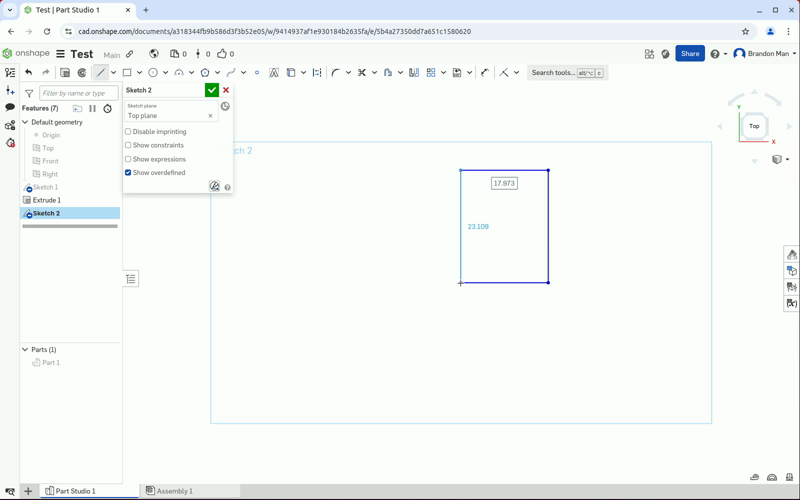
click(460, 282)
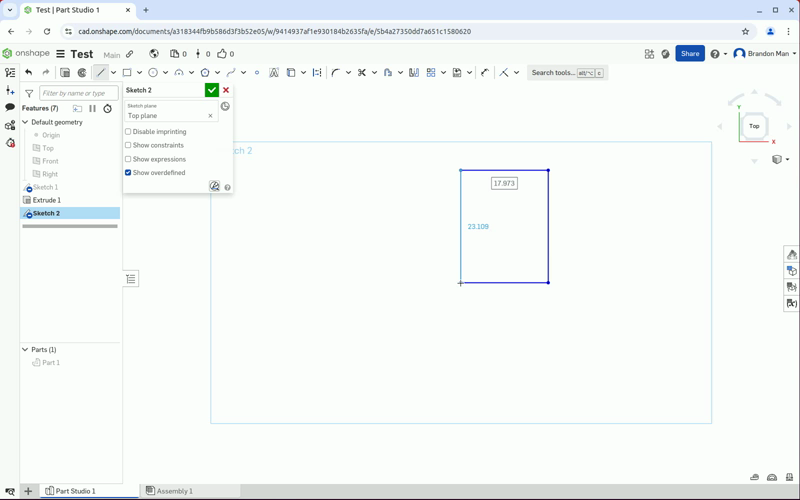
key(esc)
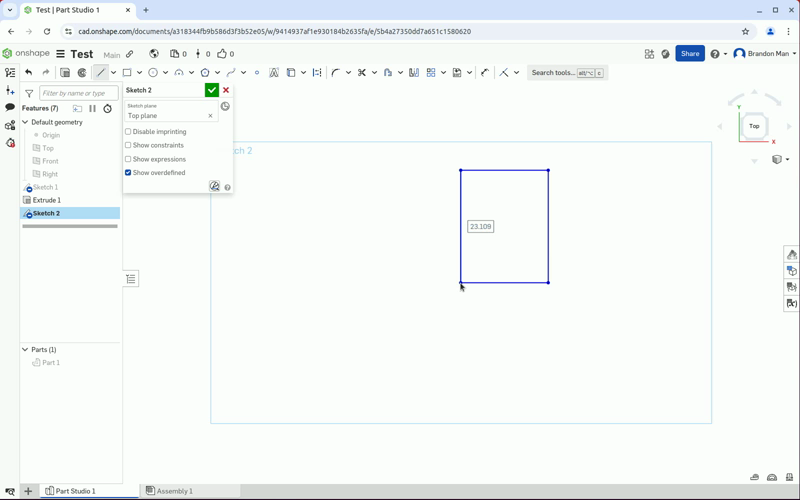
mouse_move(478, 243)
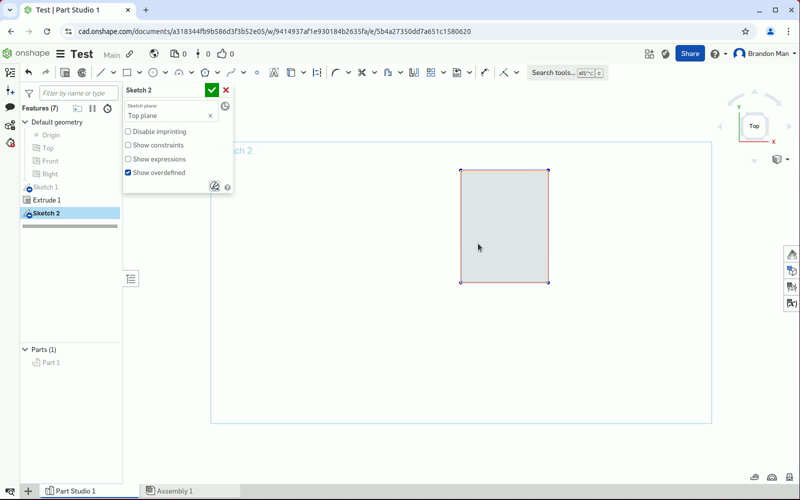
click(478, 243)
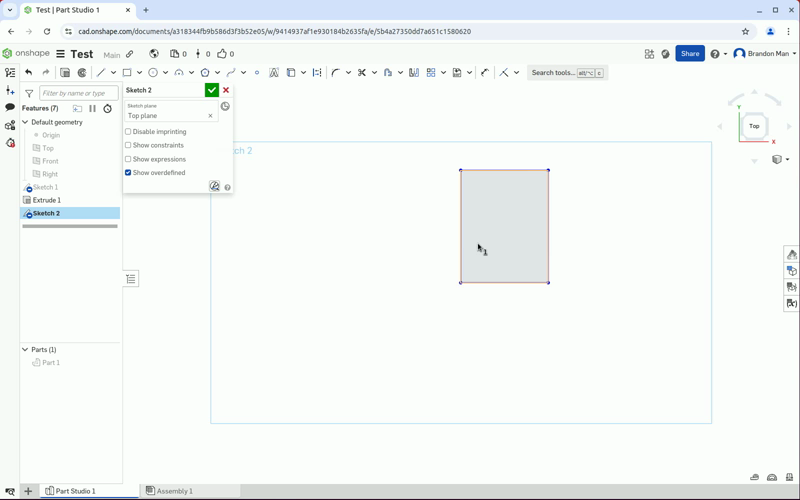
mouse_move(73, 352)
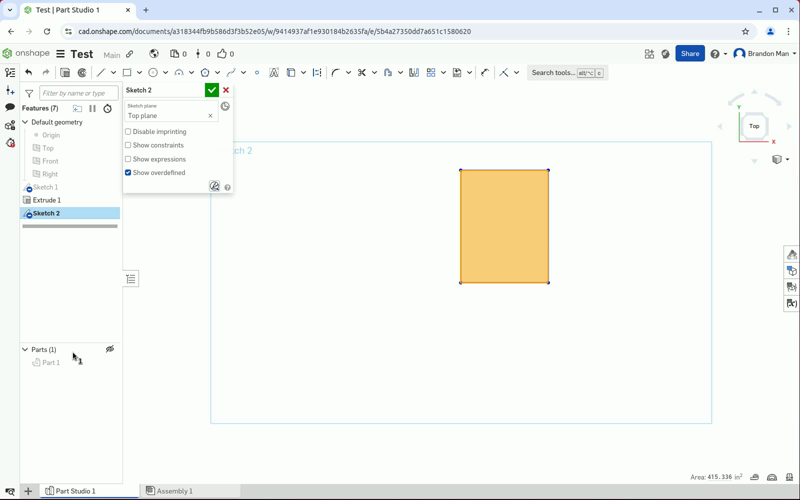
key(shift+y)
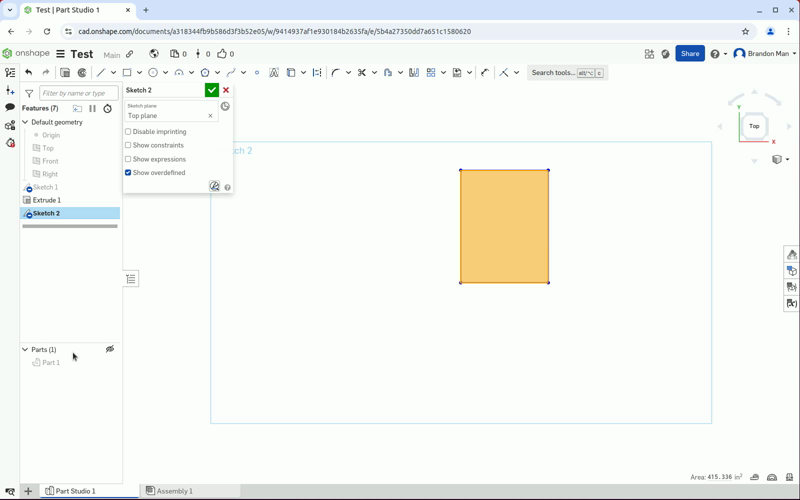
key(shift+e)
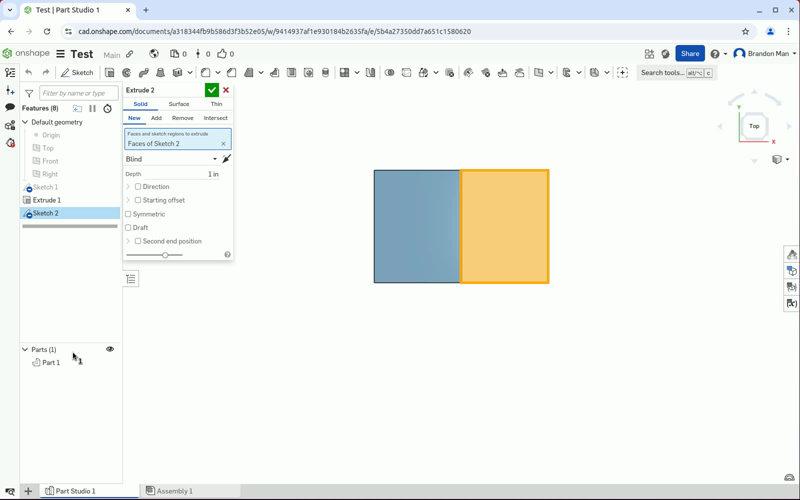
mouse_move(143, 106)
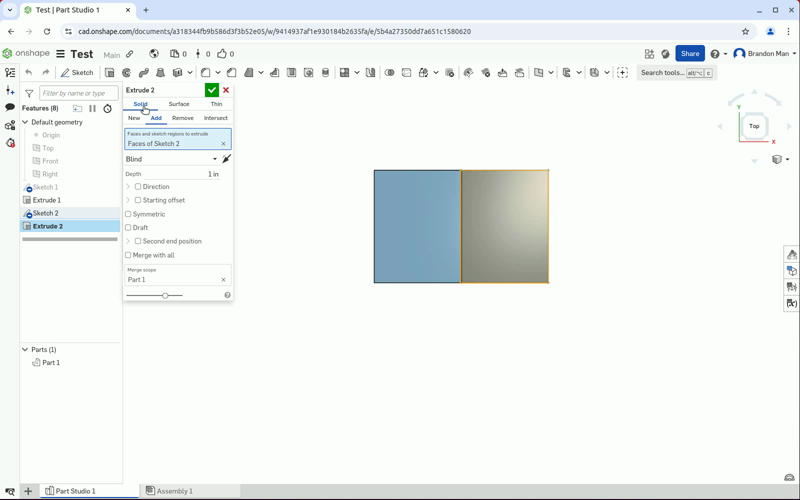
click(143, 106)
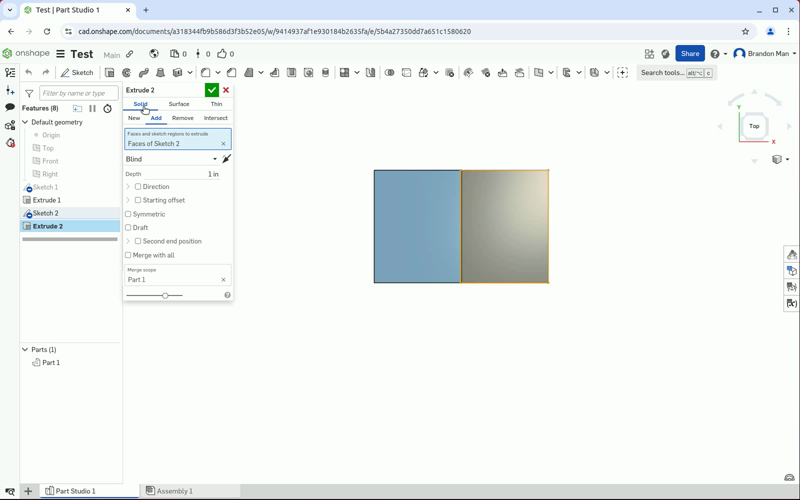
mouse_move(137, 120)
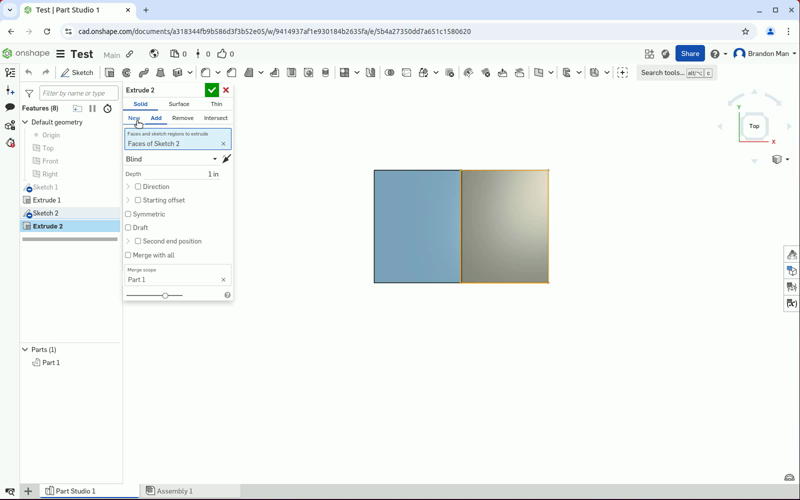
click(137, 120)
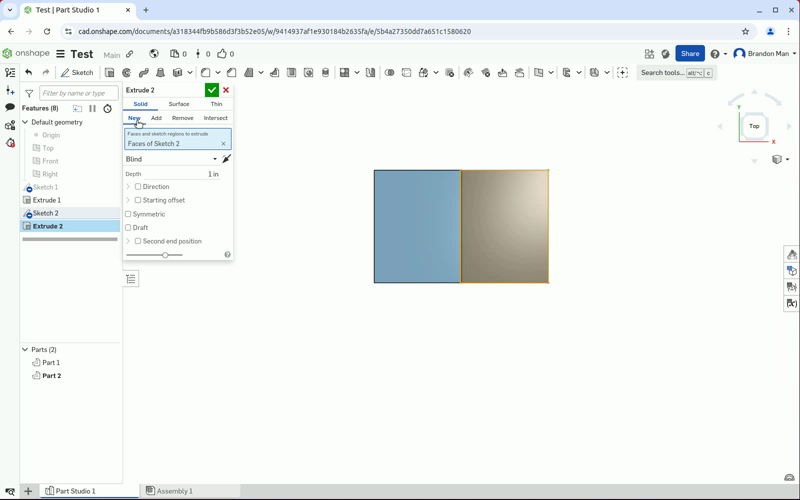
key(tab, 4)
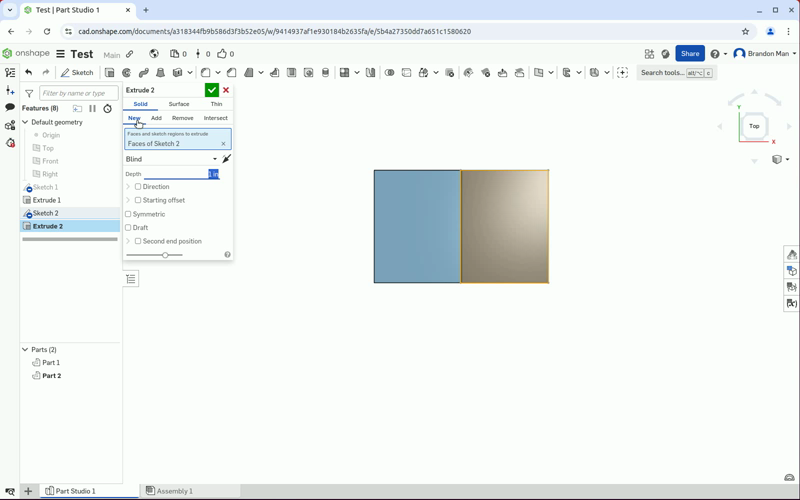
text(5.055)
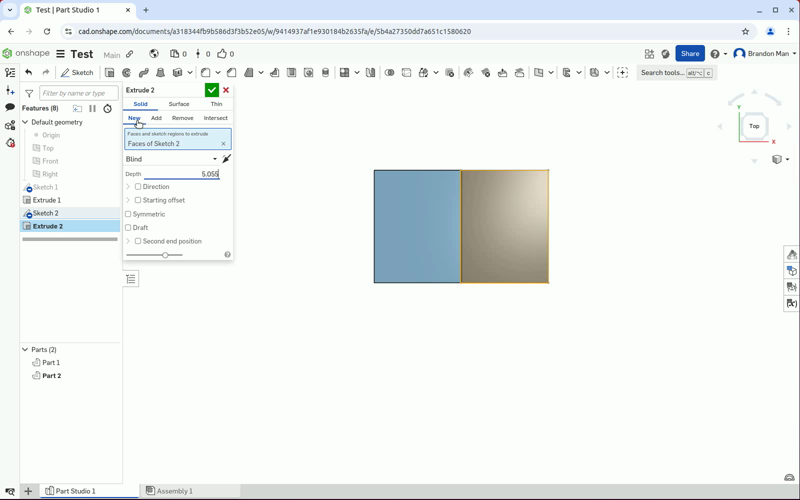
key(enter)
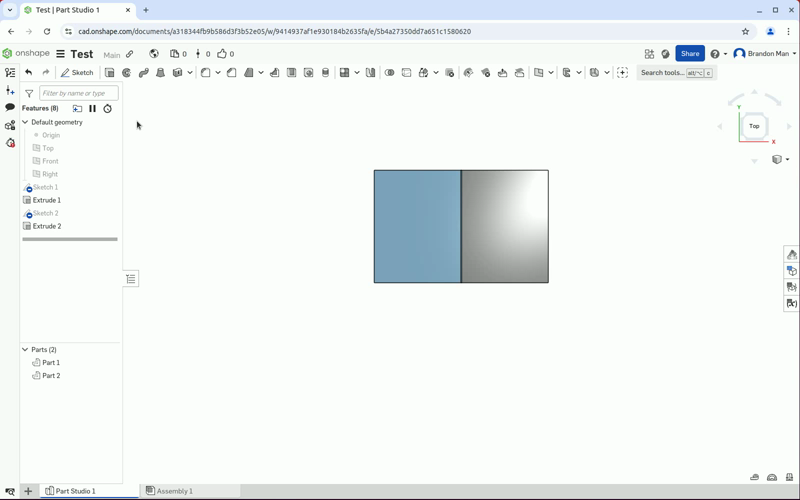
key(shift+h)
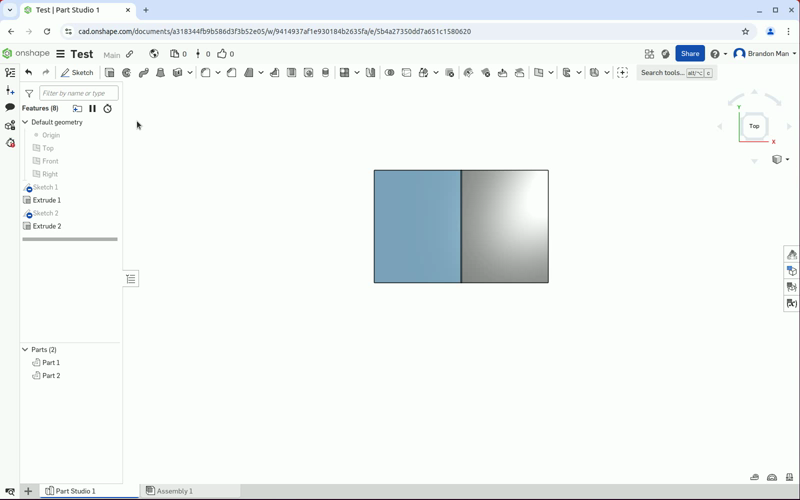
key(shift+h)
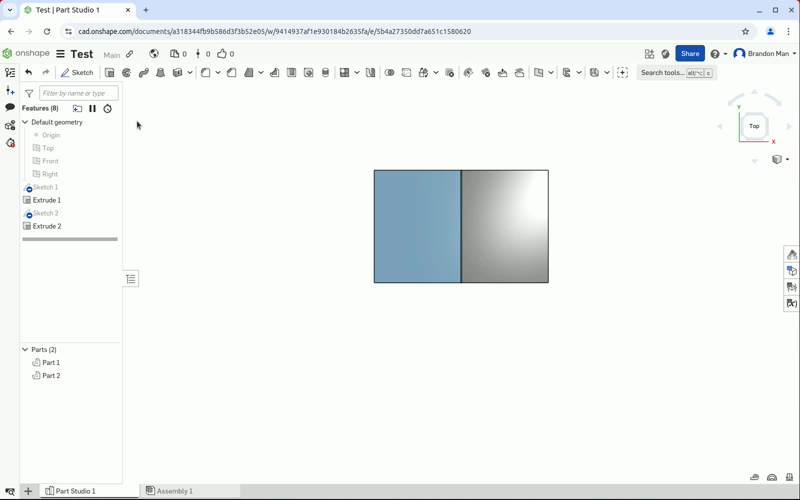
mouse_move(73, 189)
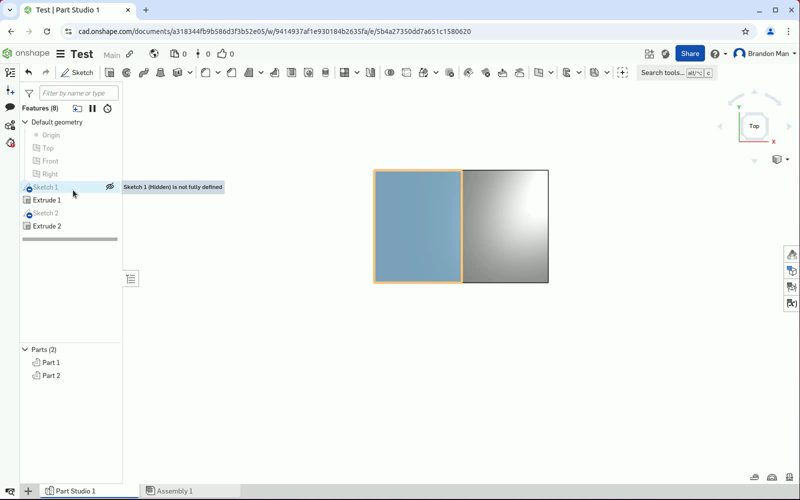
click(73, 189)
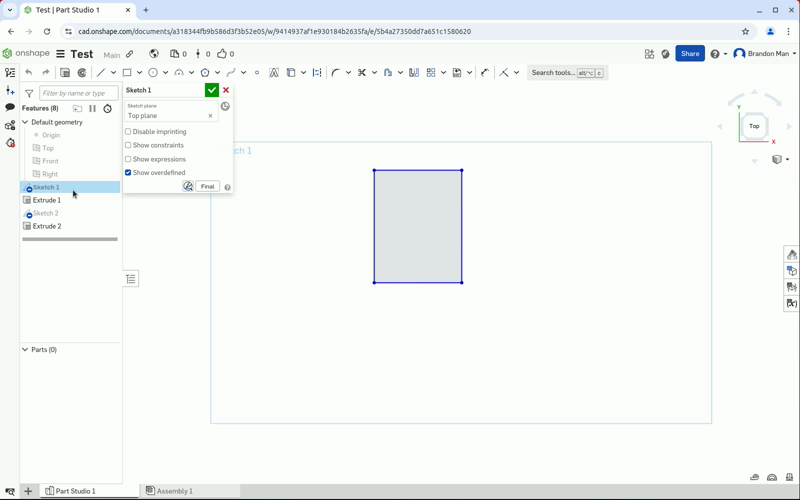
mouse_move(229, 92)
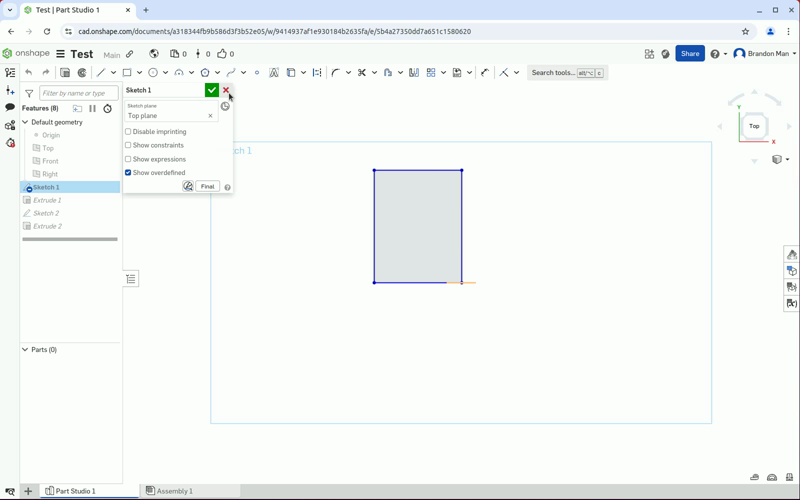
click(229, 92)
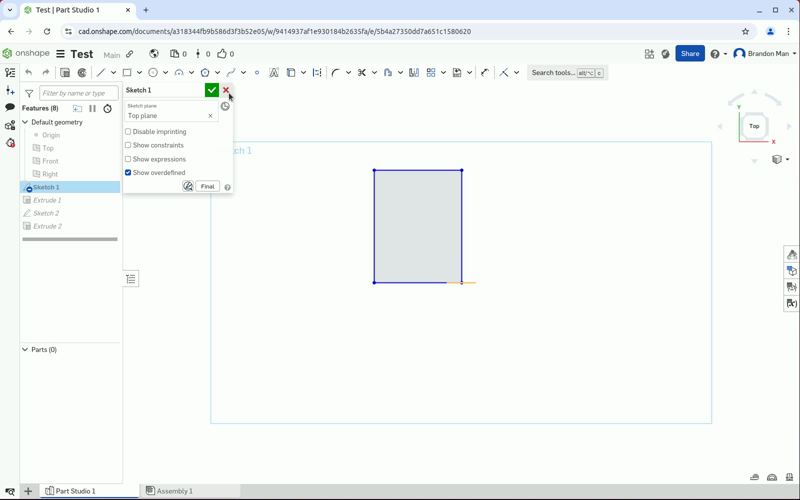
key(shift+s)
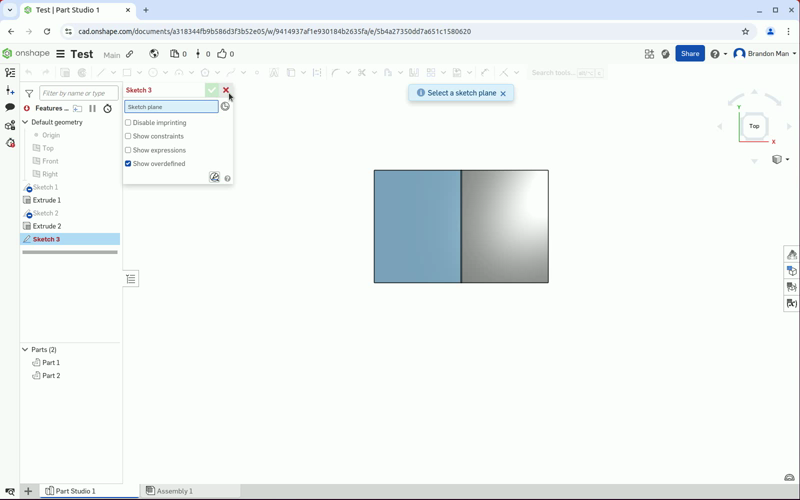
mouse_move(73, 150)
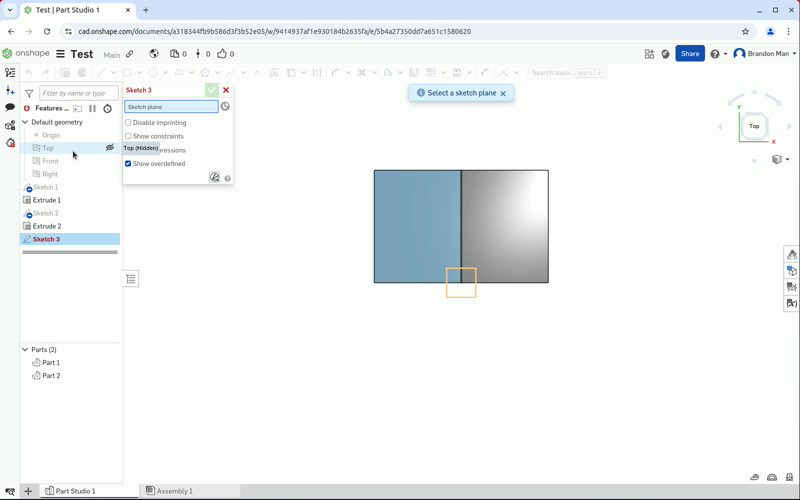
click(73, 150)
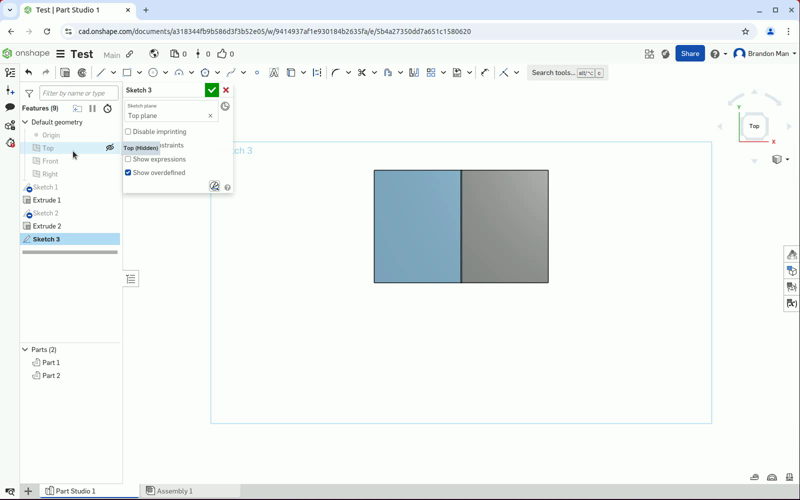
mouse_move(73, 352)
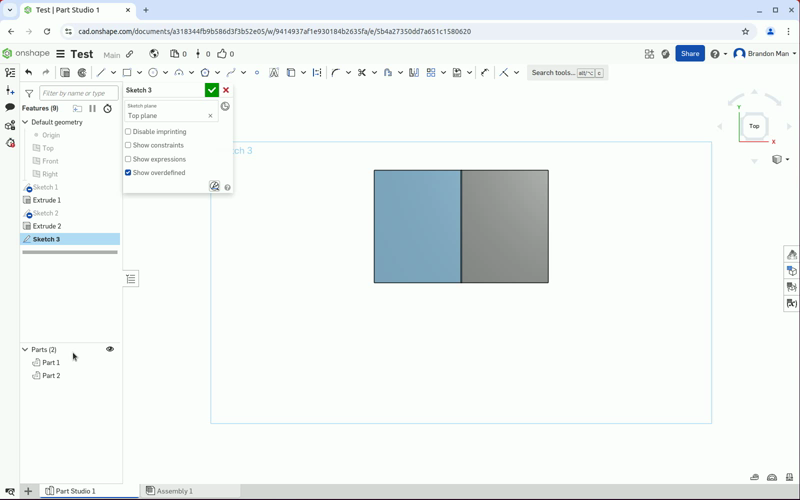
key(y)
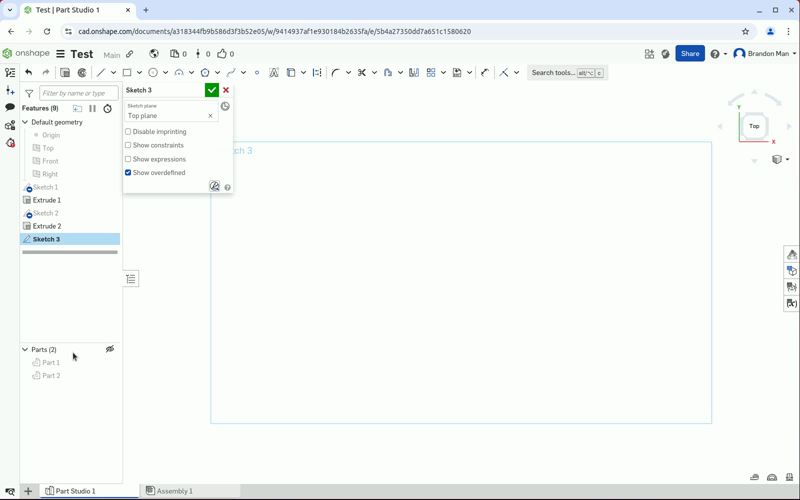
key(l)
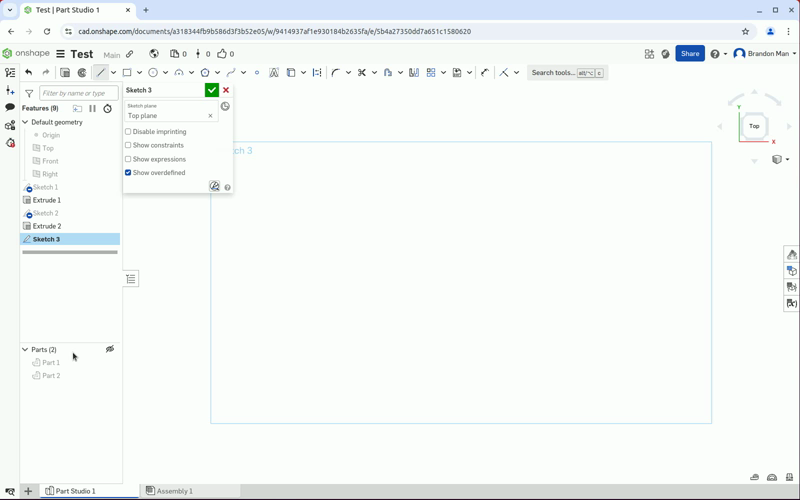
key_down(shift)
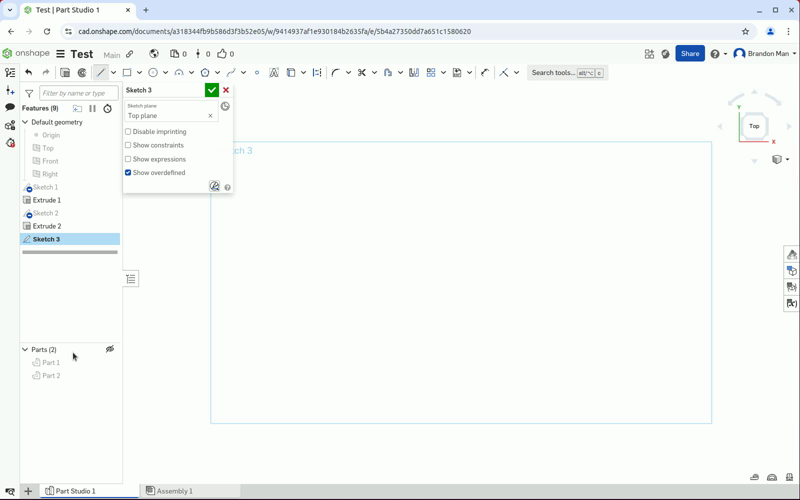
mouse_move(374, 394)
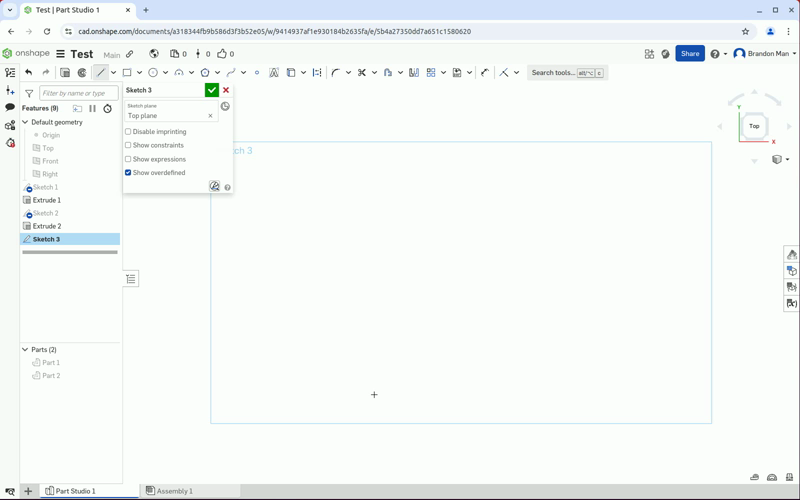
click(374, 394)
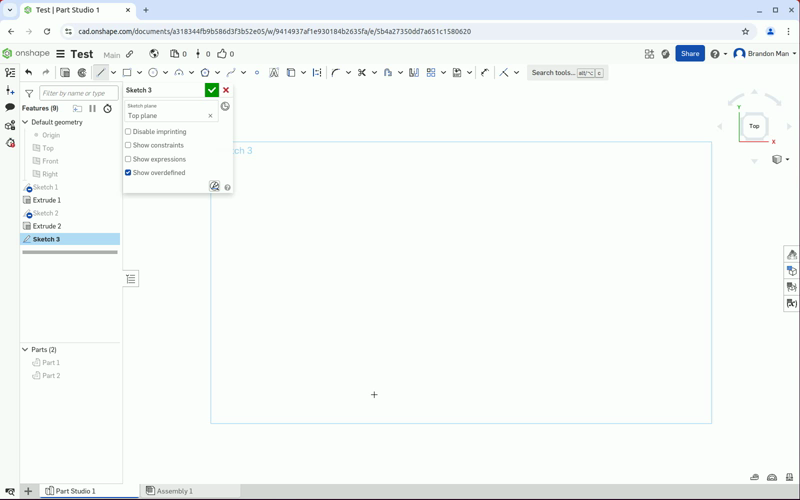
key_up(shift)
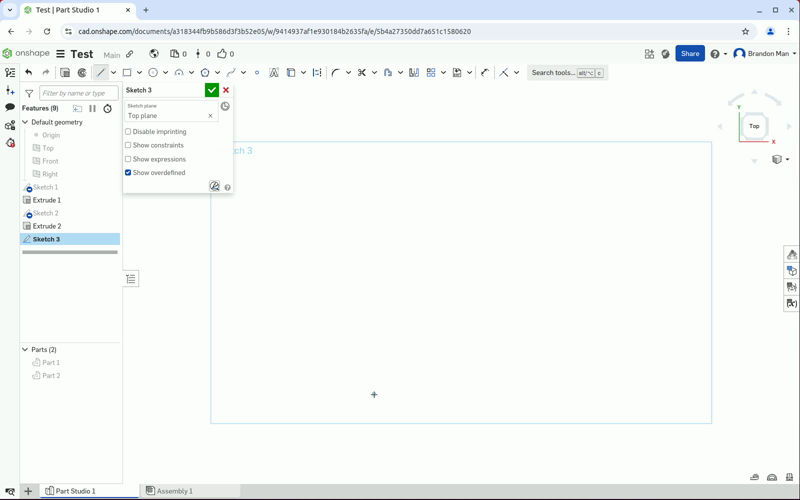
key_down(shift)
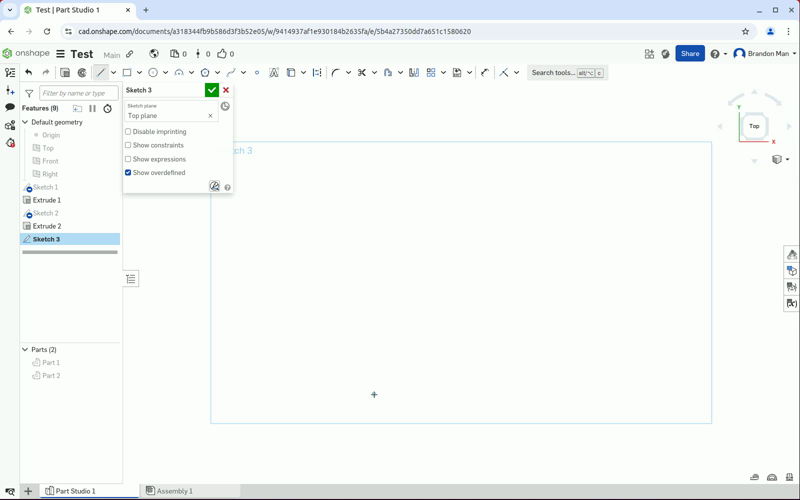
mouse_move(460, 394)
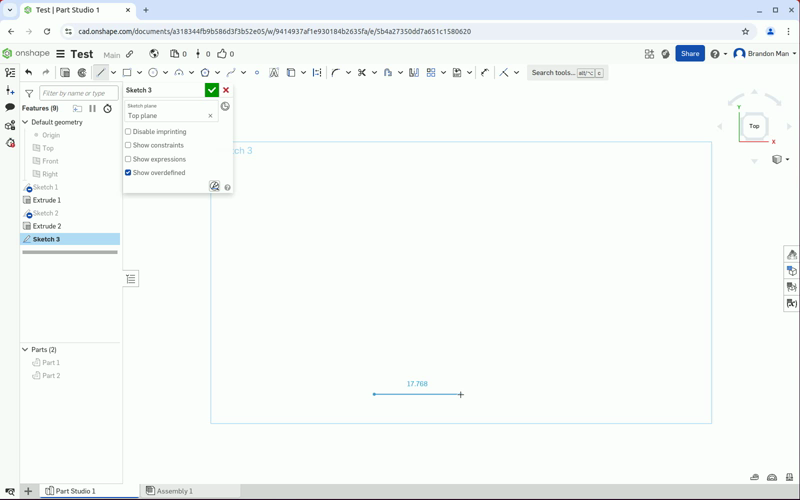
click(460, 394)
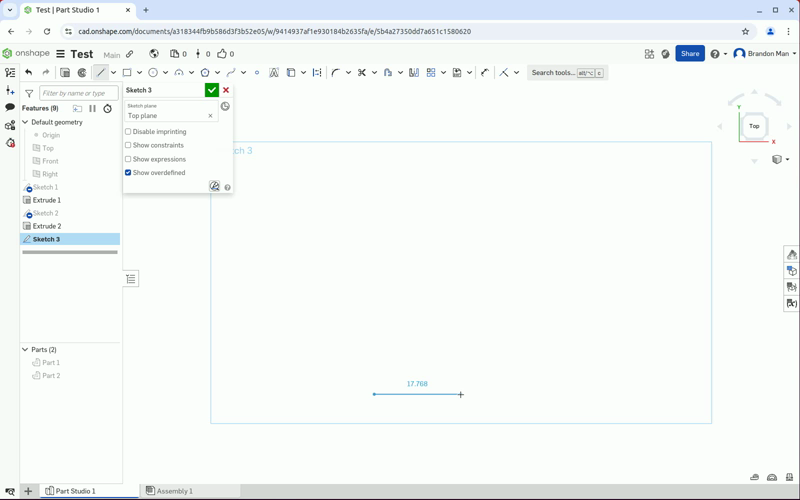
key_up(shift)
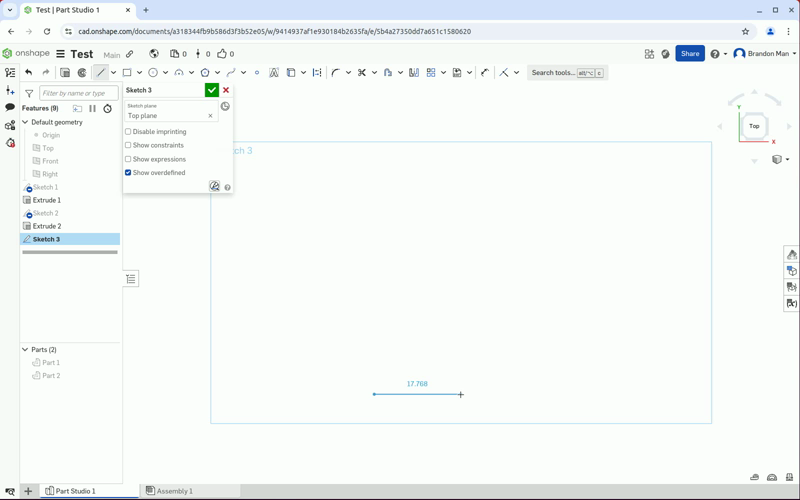
key_down(shift)
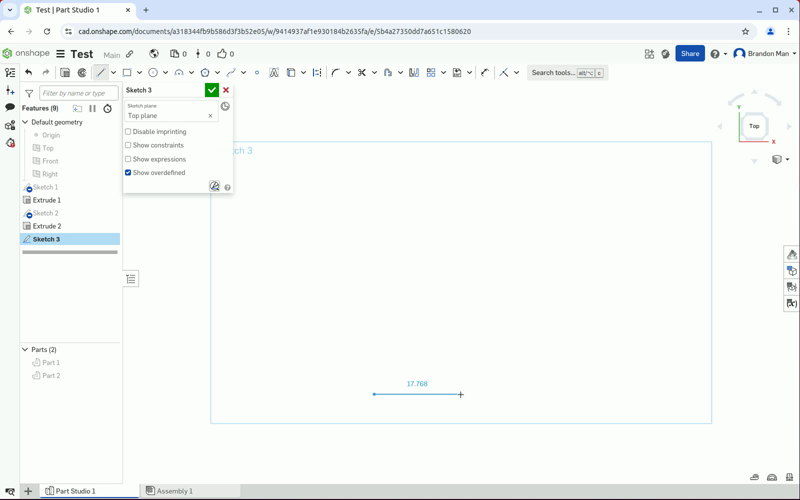
mouse_move(460, 282)
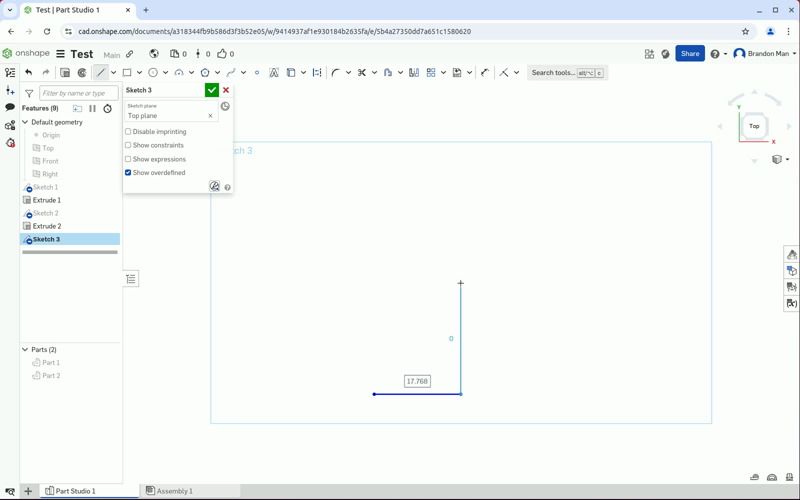
click(460, 282)
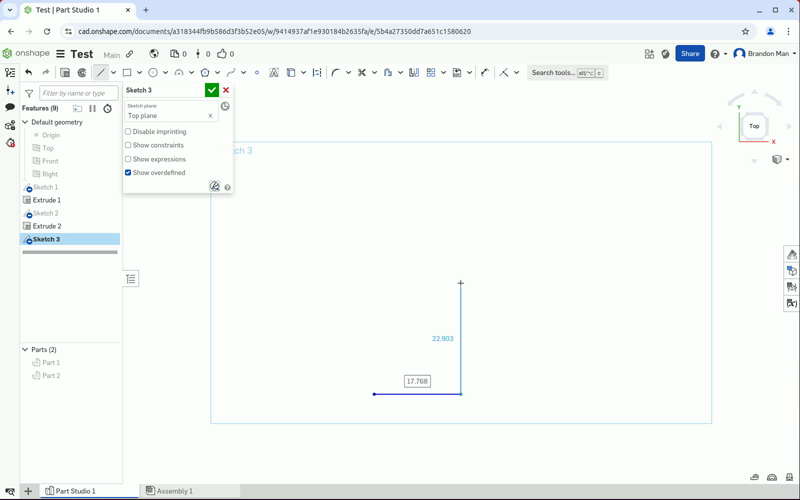
key_up(shift)
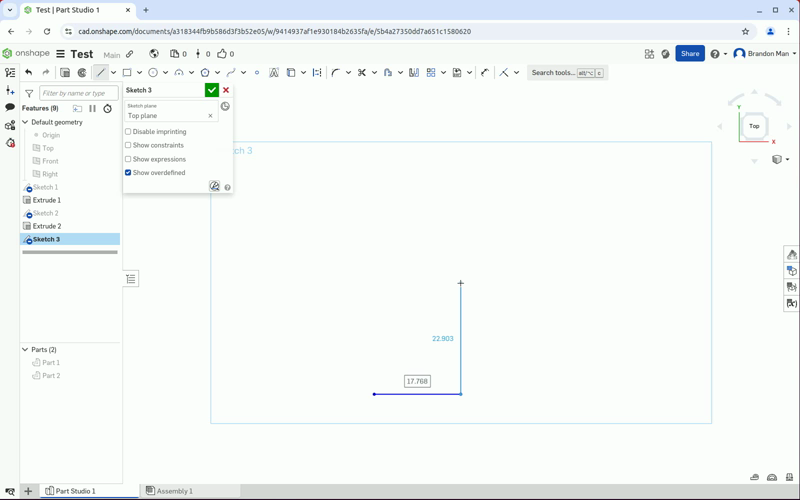
key_down(shift)
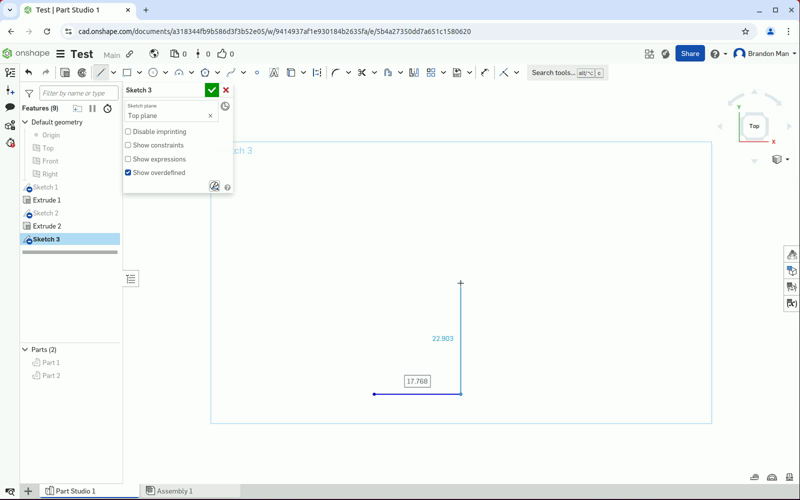
mouse_move(374, 282)
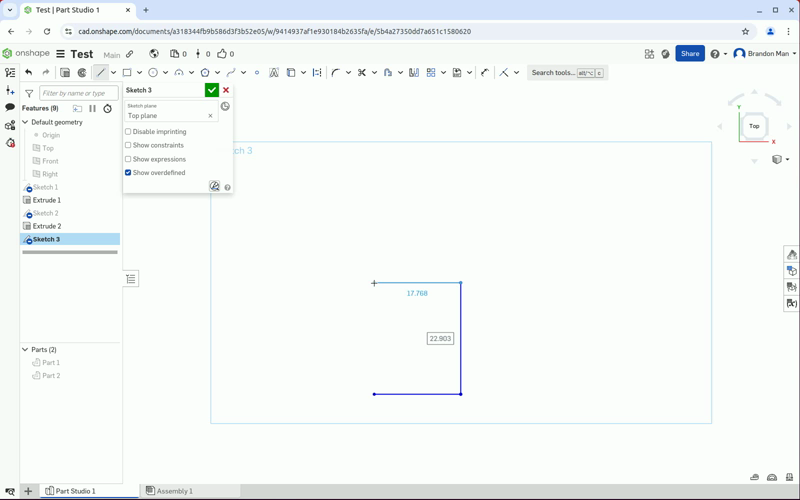
click(374, 282)
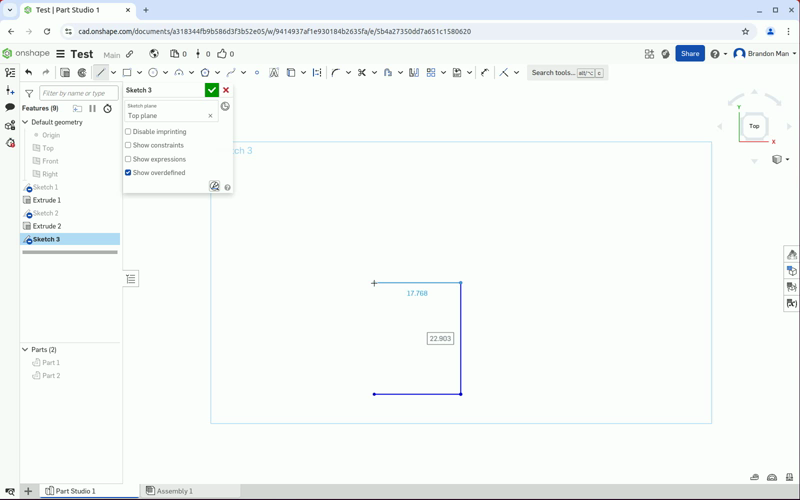
key_up(shift)
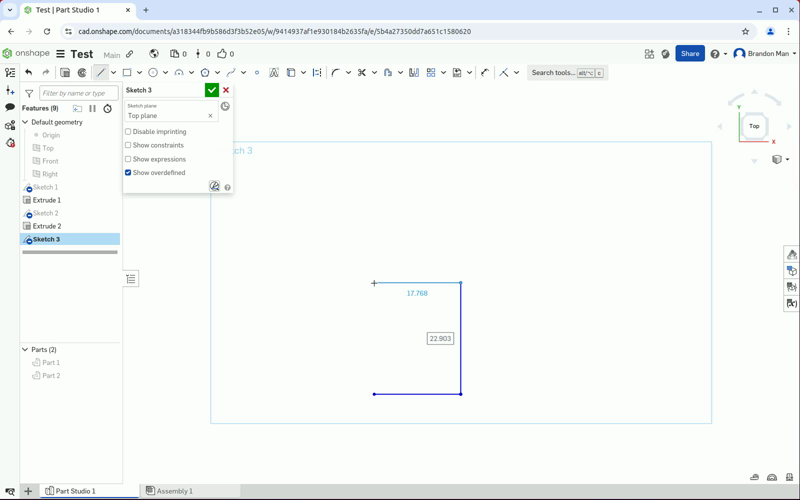
key_down(shift)
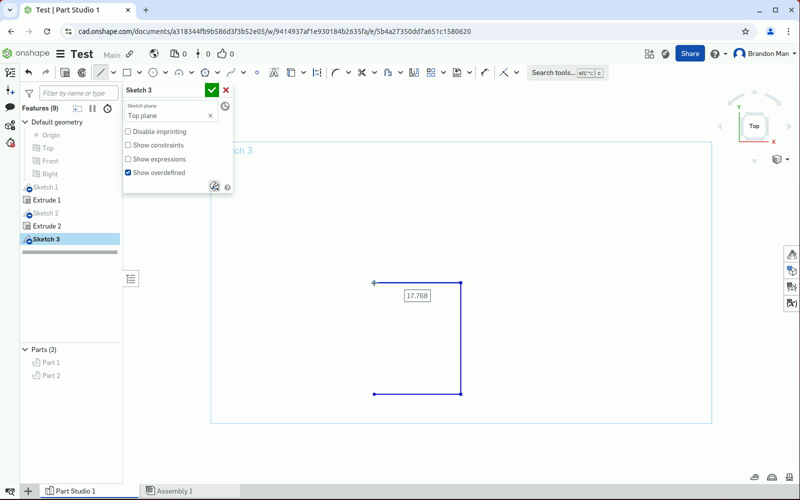
mouse_move(374, 394)
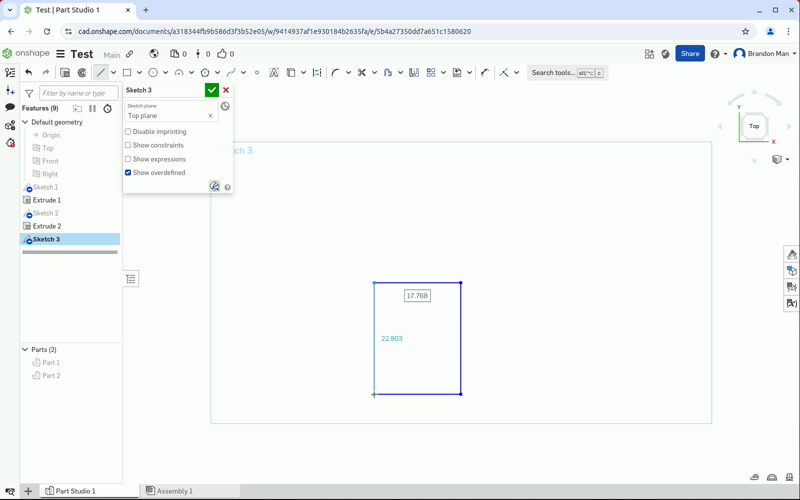
key_up(shift)
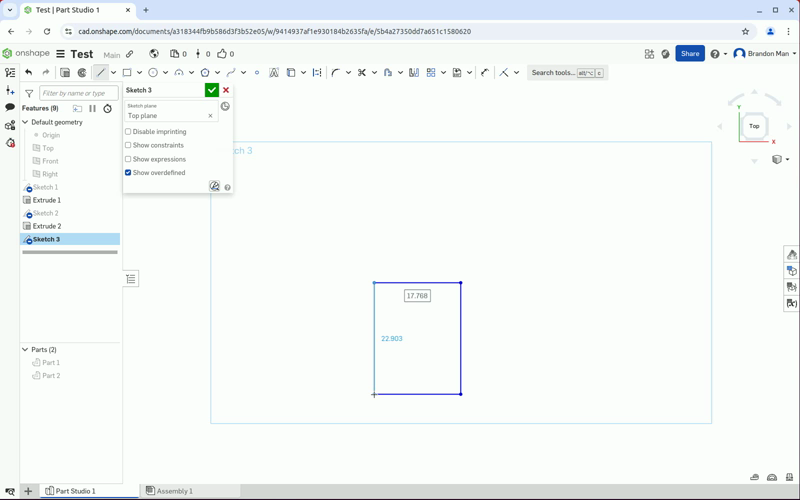
click(374, 394)
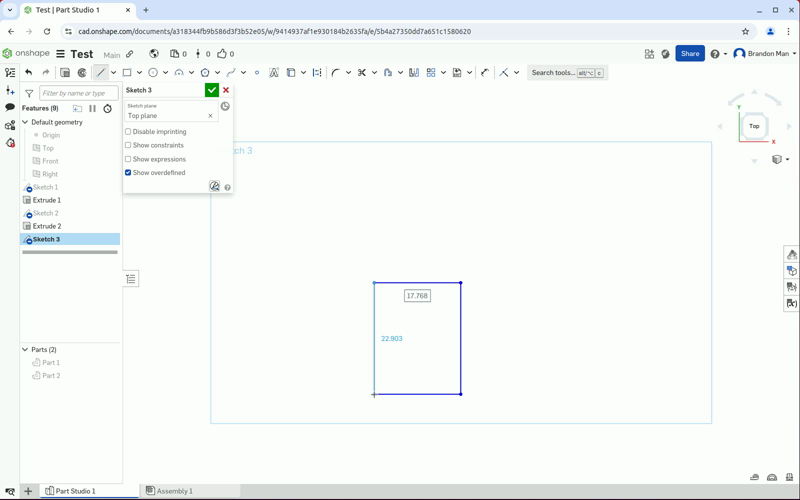
key(esc)
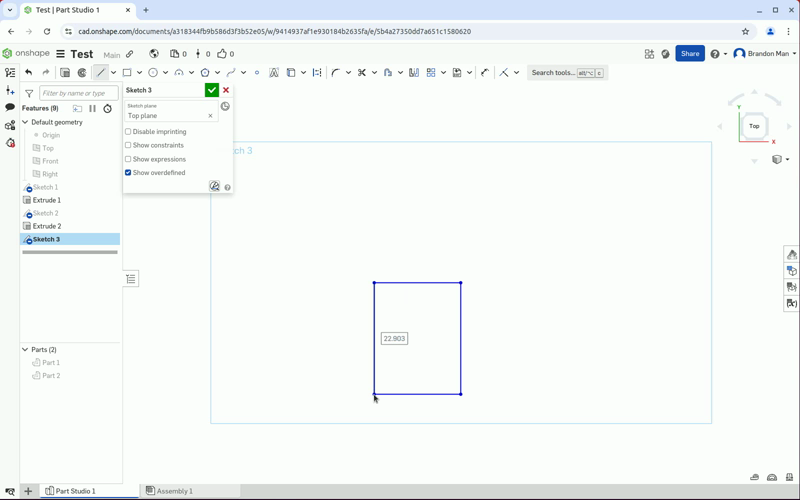
mouse_move(435, 370)
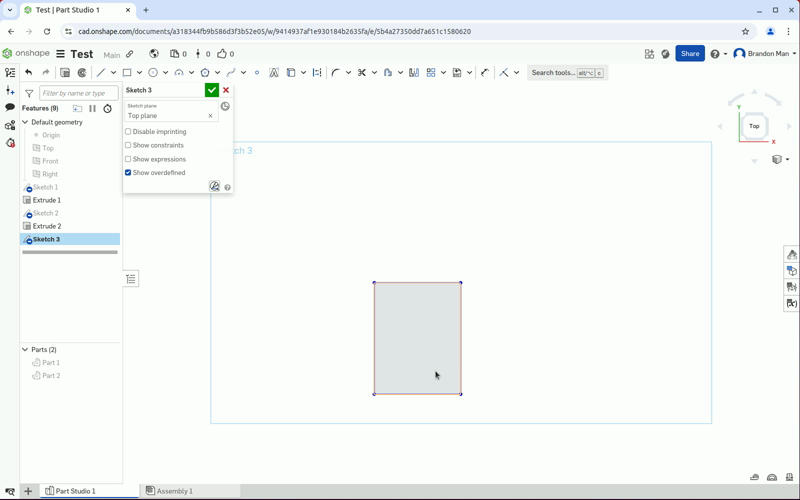
click(435, 370)
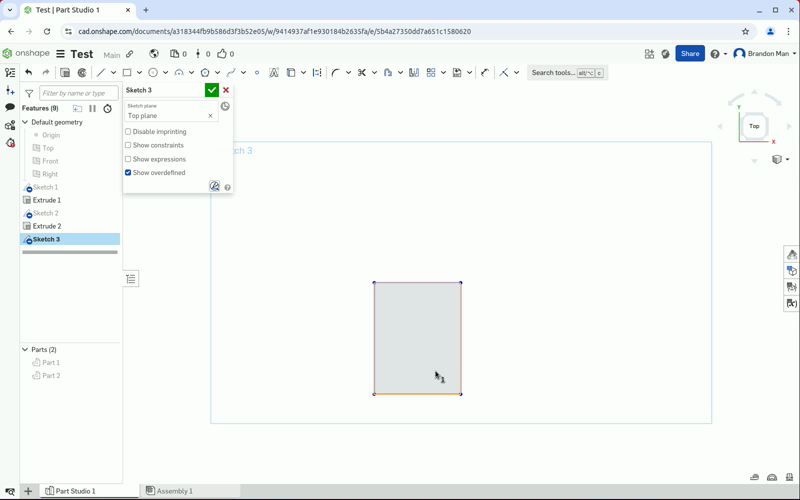
mouse_move(73, 352)
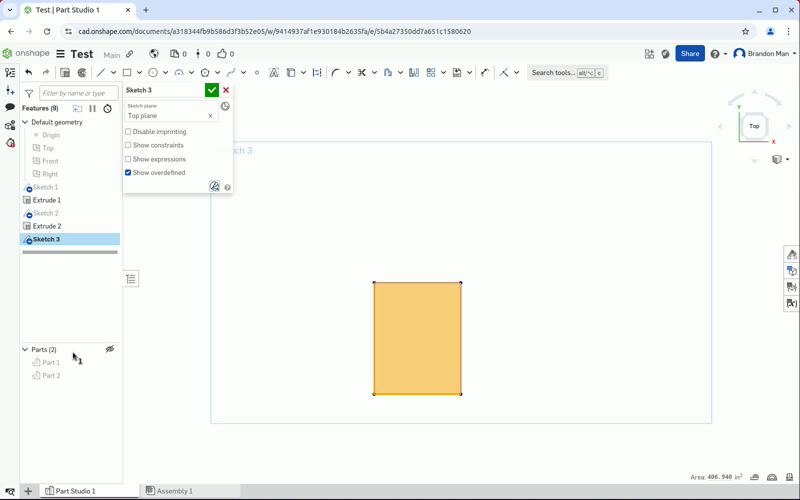
key(shift+y)
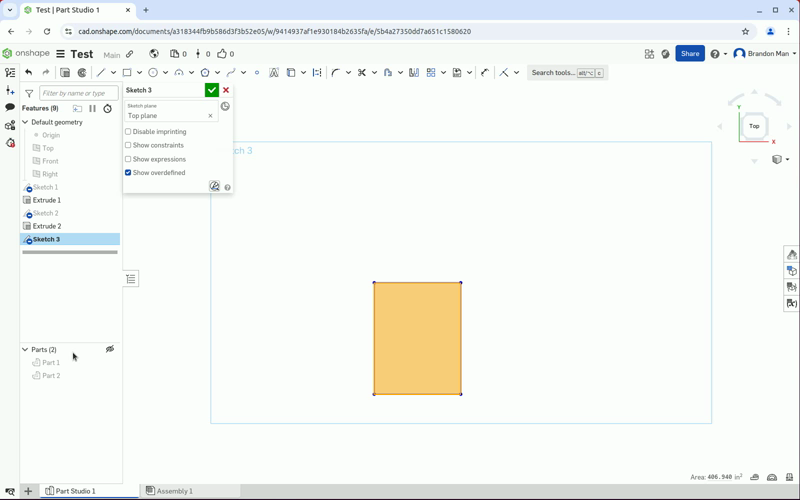
key(shift+e)
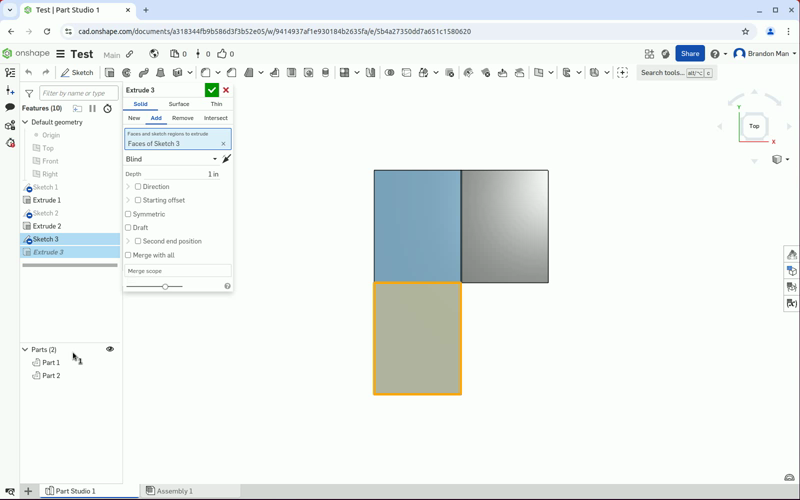
mouse_move(143, 106)
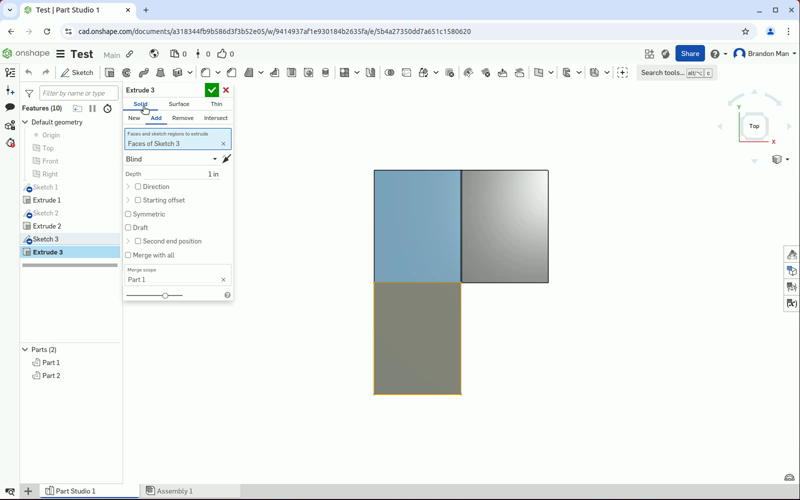
click(143, 106)
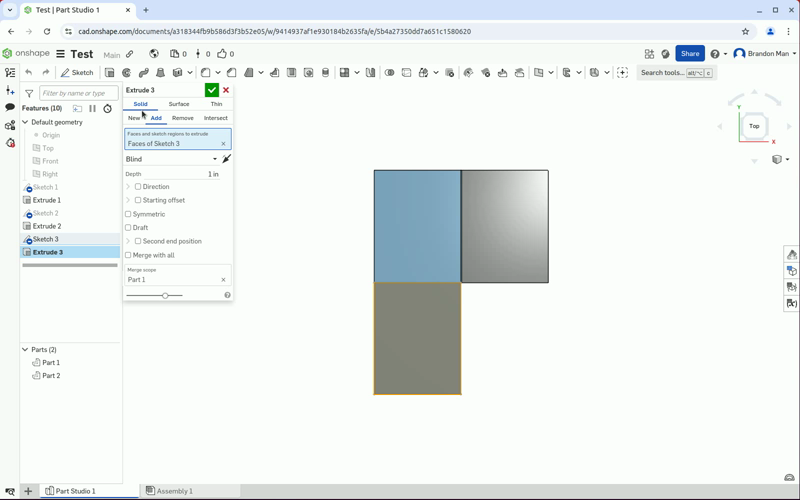
mouse_move(137, 120)
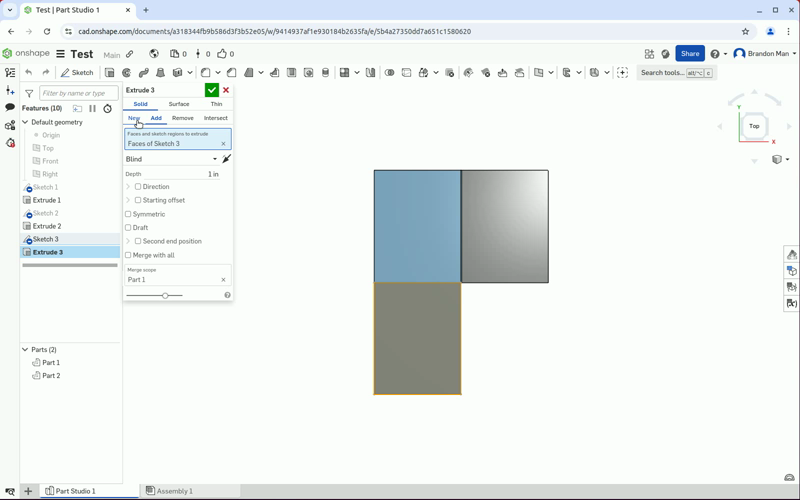
click(137, 120)
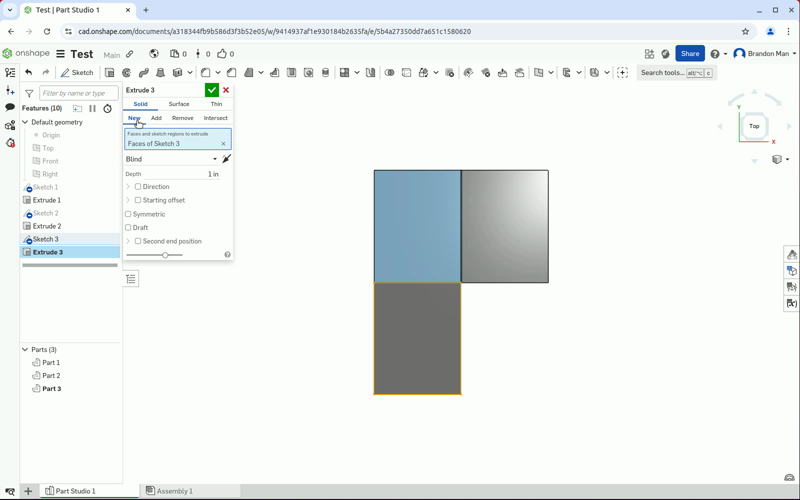
key(tab, 4)
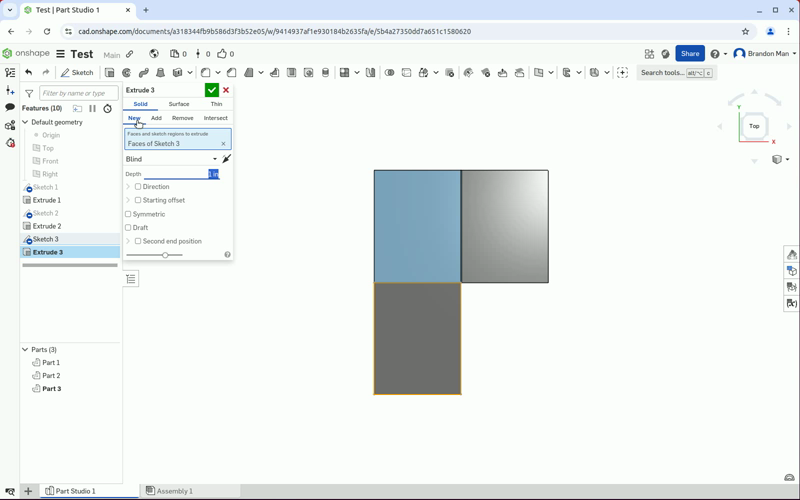
text(5.055)
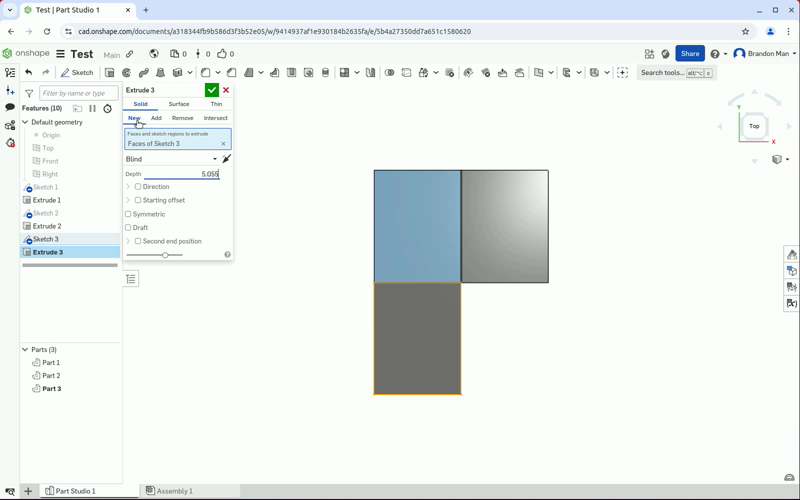
key(enter)
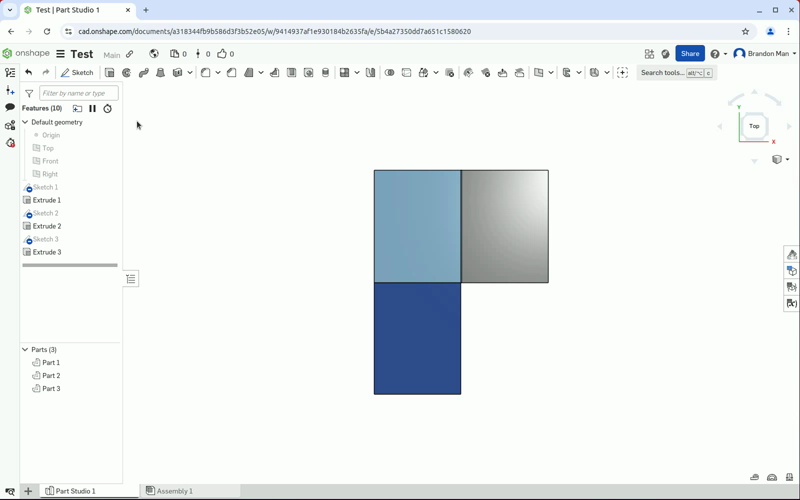
key(shift+h)
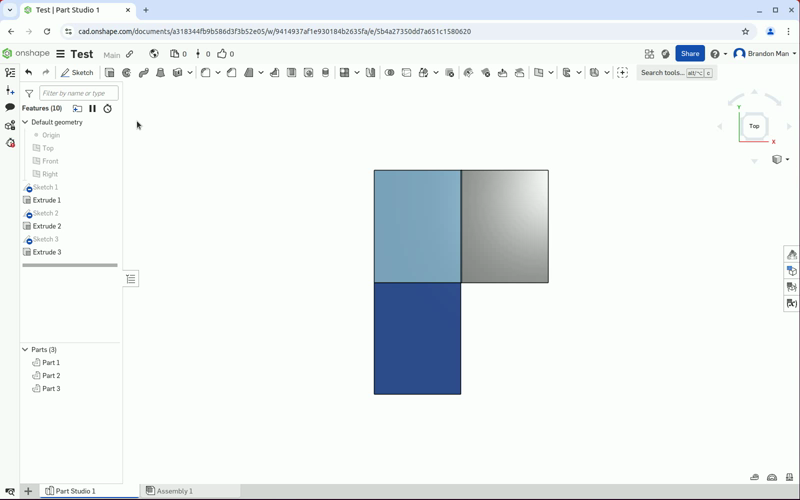
key(shift+h)
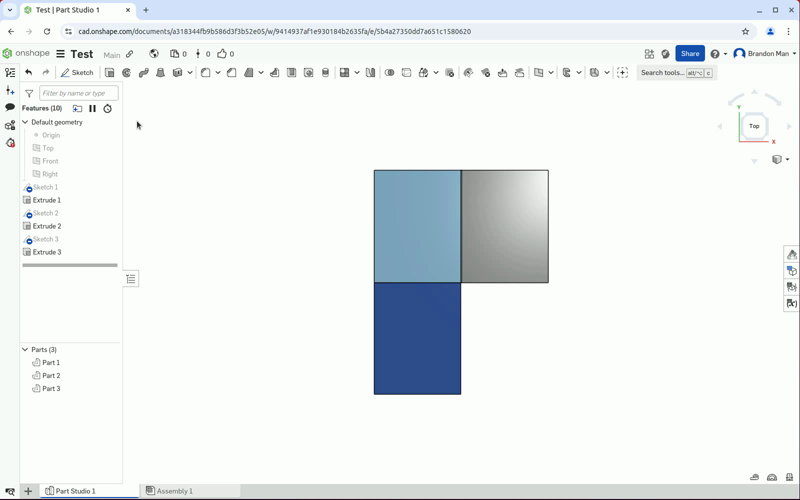
mouse_move(73, 189)
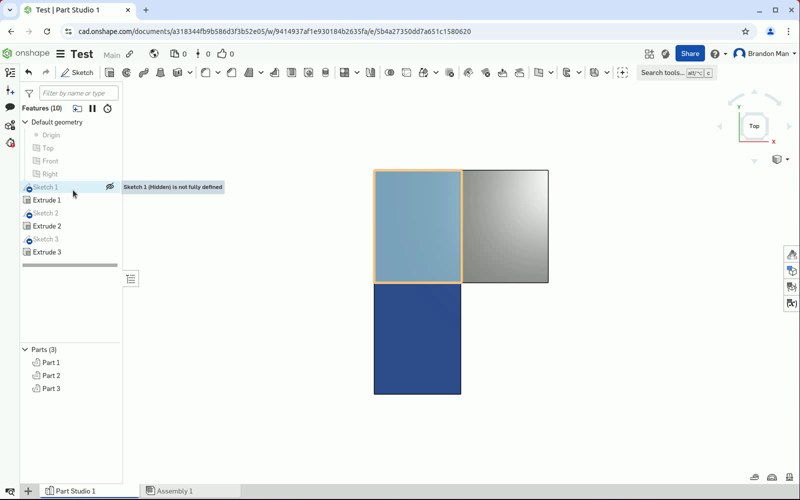
click(73, 189)
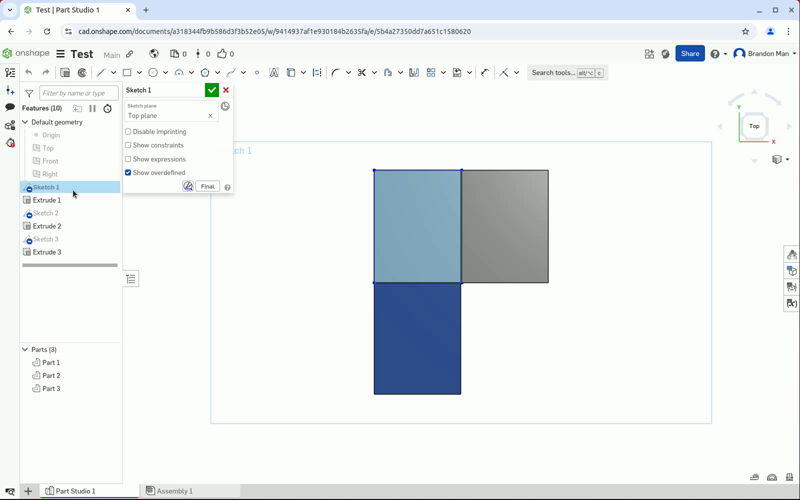
mouse_move(229, 92)
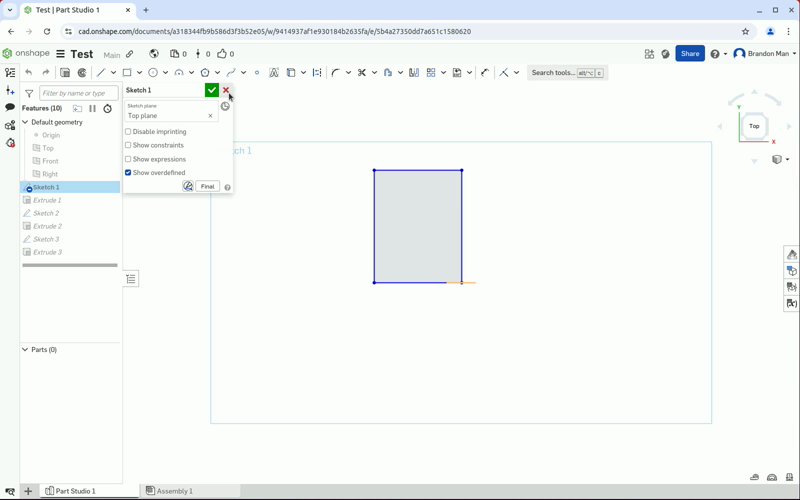
click(229, 92)
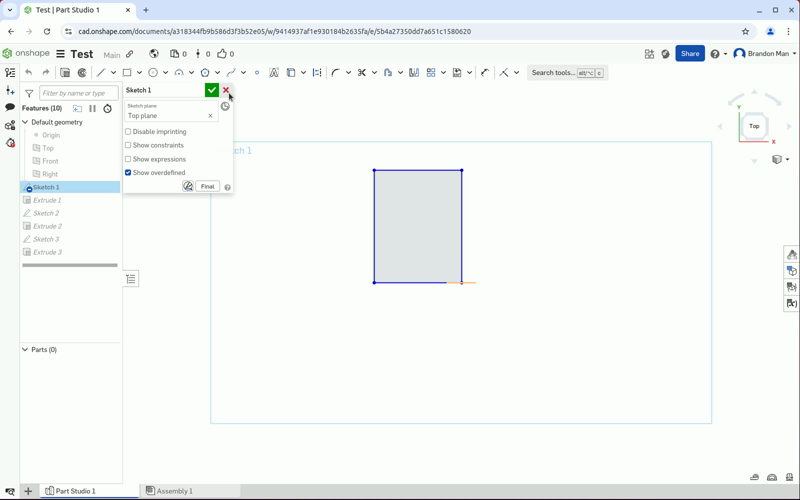
key(shift+s)
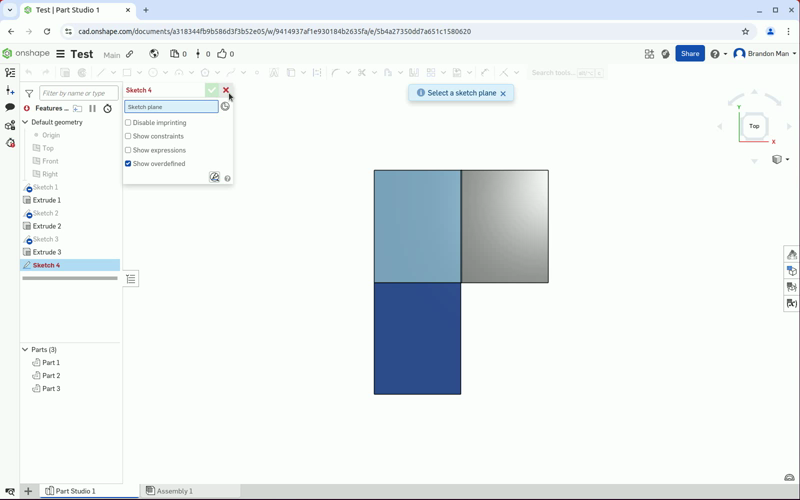
mouse_move(73, 150)
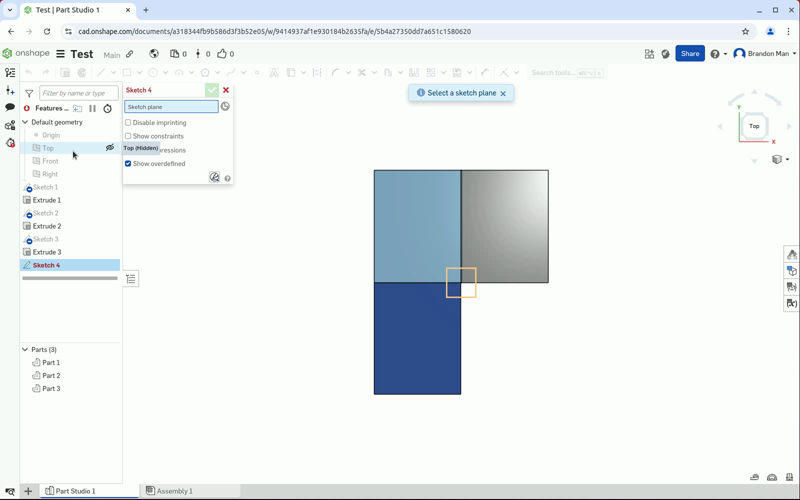
click(73, 150)
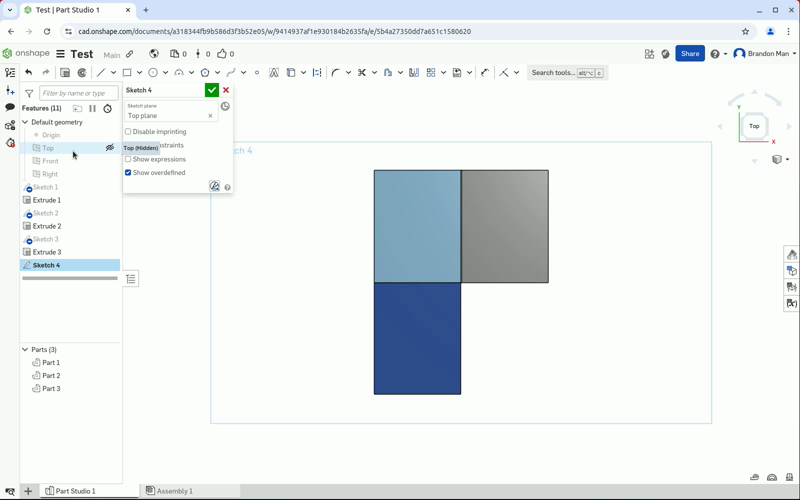
mouse_move(73, 352)
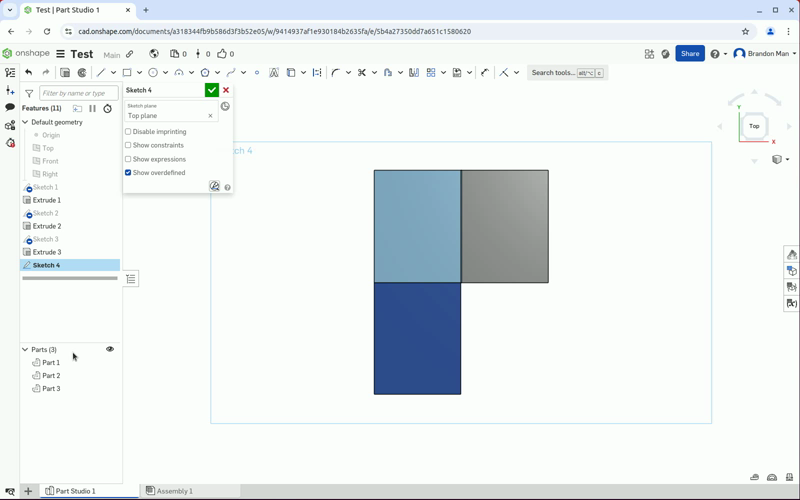
key(y)
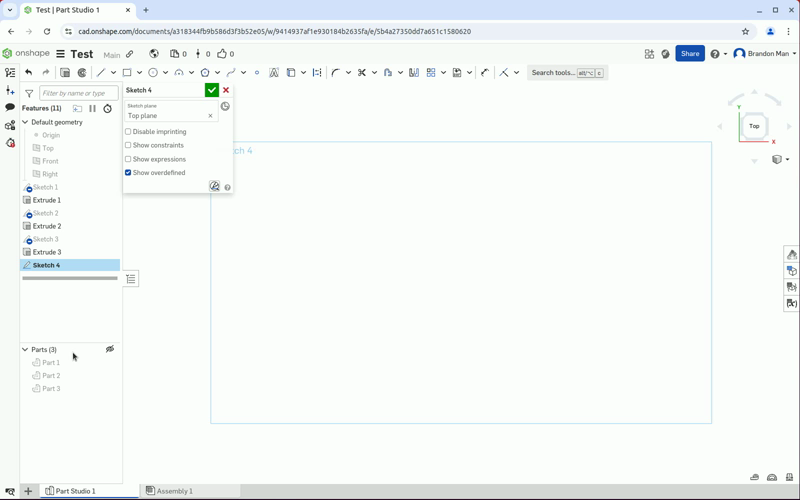
key(l)
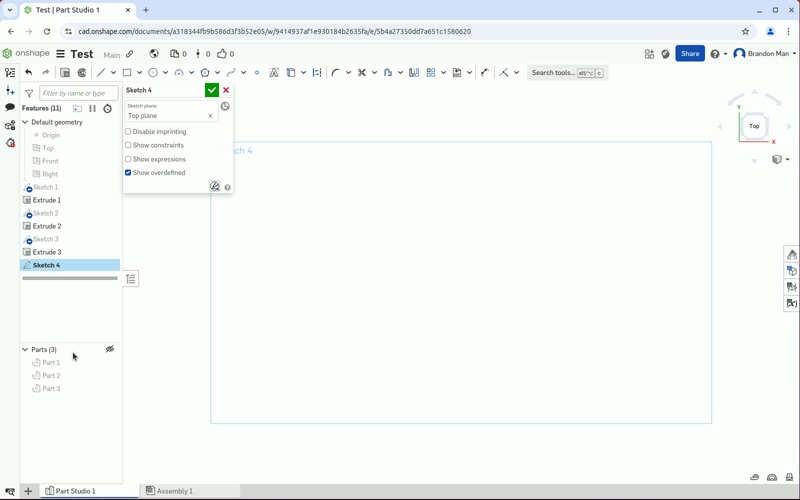
key_down(shift)
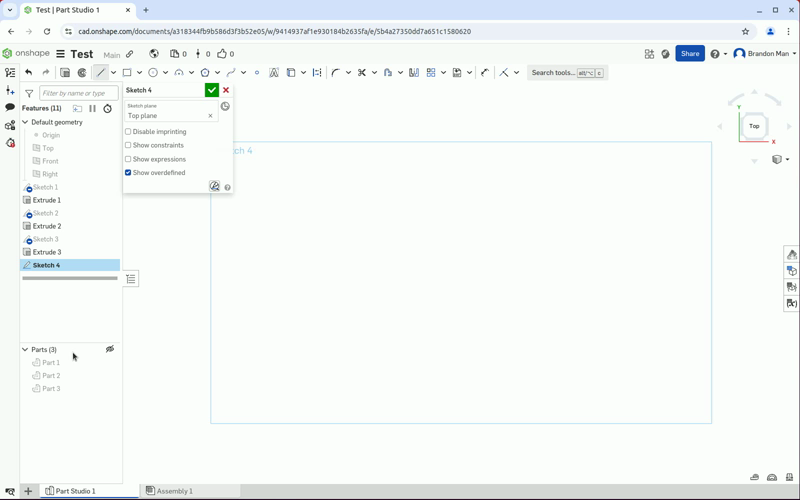
mouse_move(460, 394)
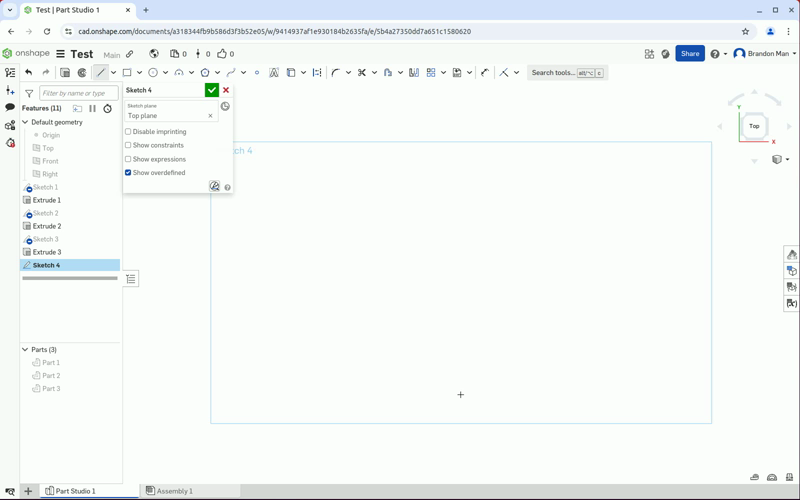
click(460, 394)
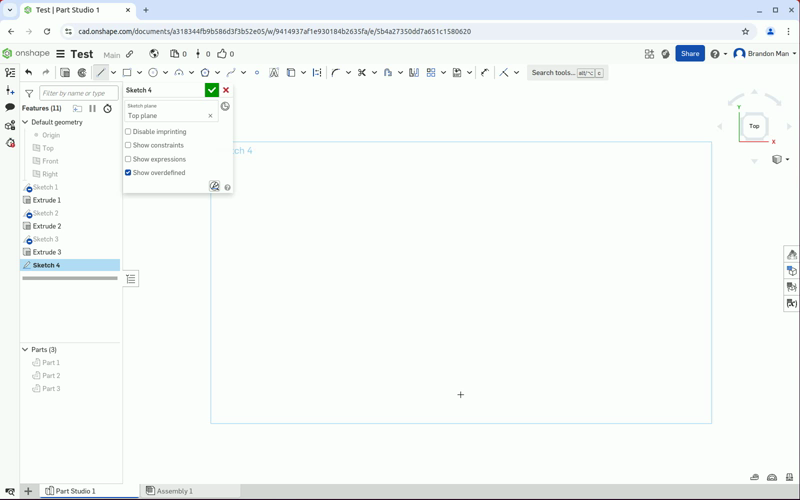
key_up(shift)
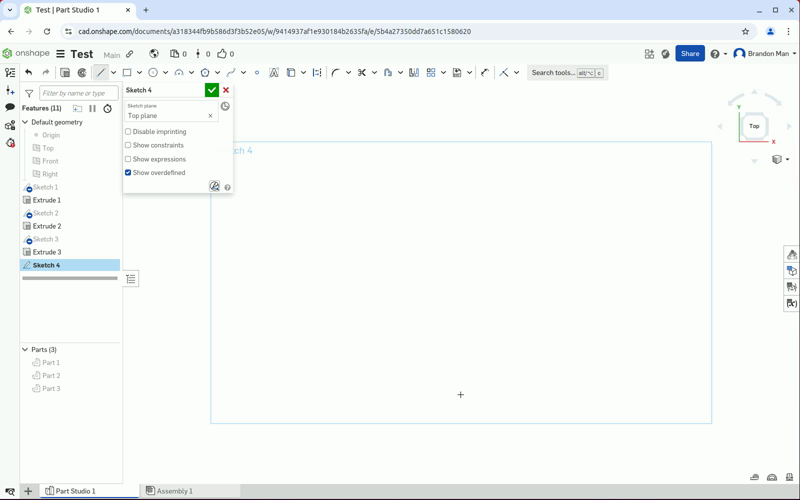
key_down(shift)
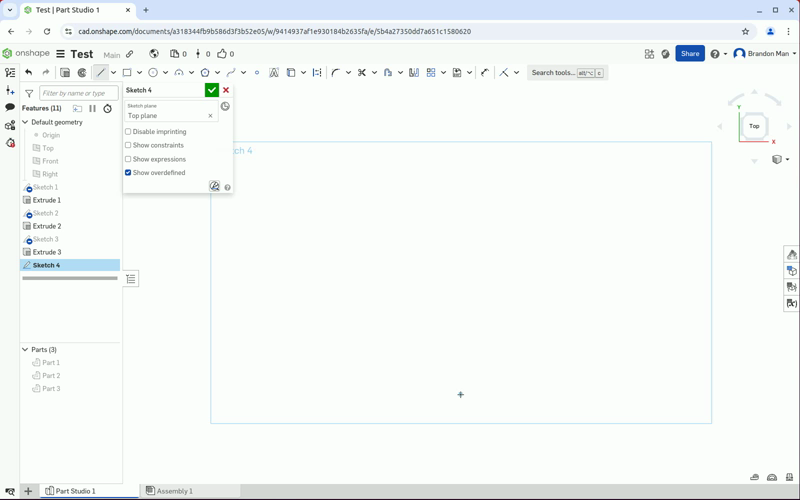
mouse_move(547, 394)
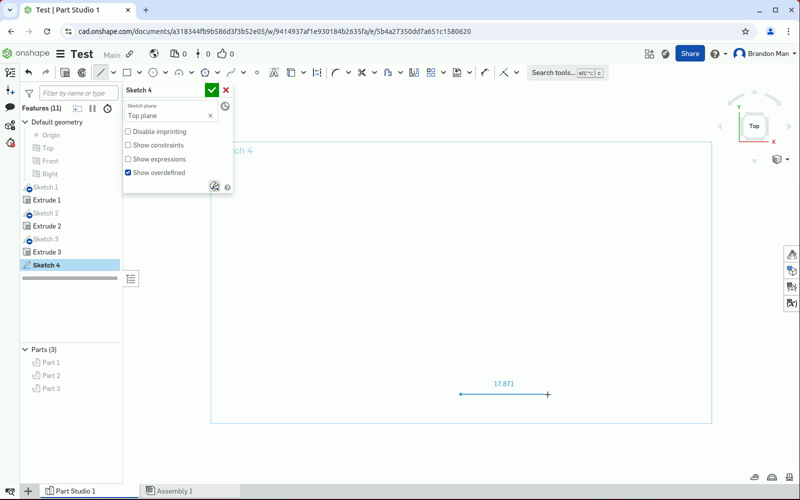
click(547, 394)
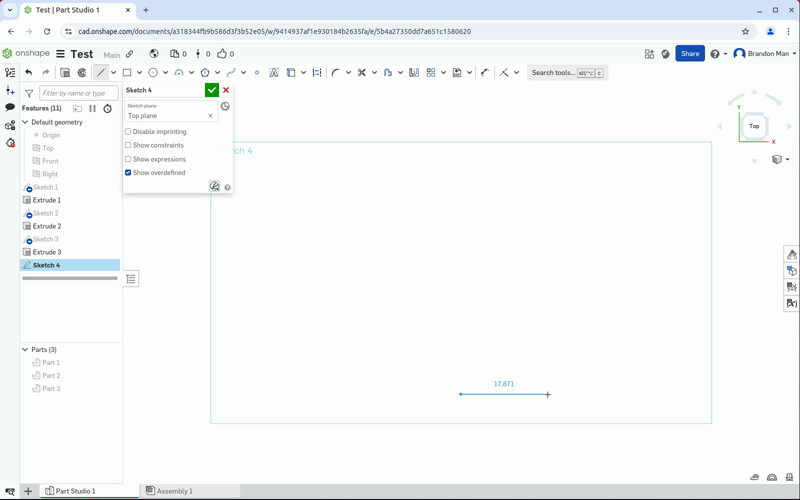
key_up(shift)
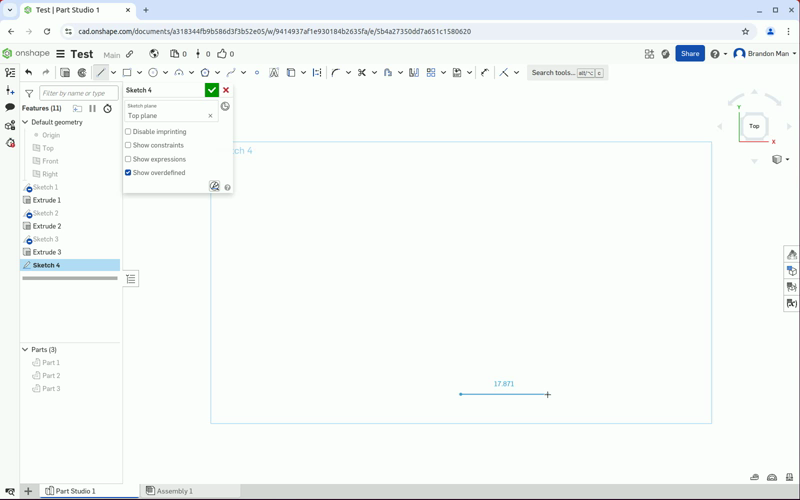
key_down(shift)
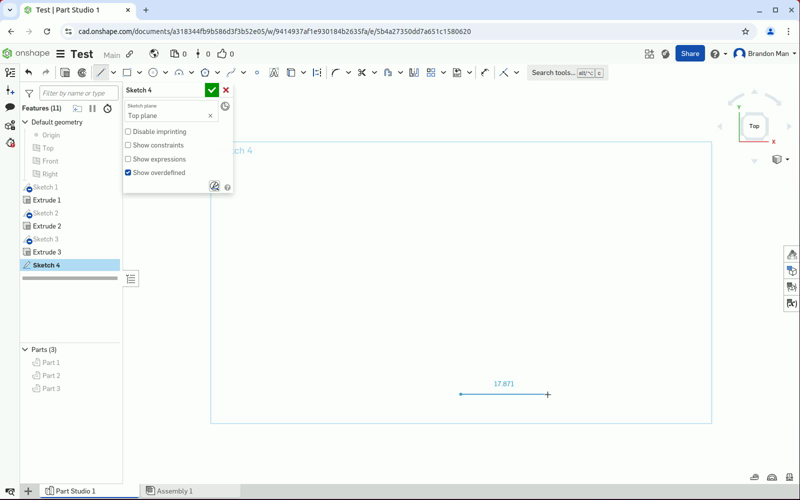
mouse_move(547, 282)
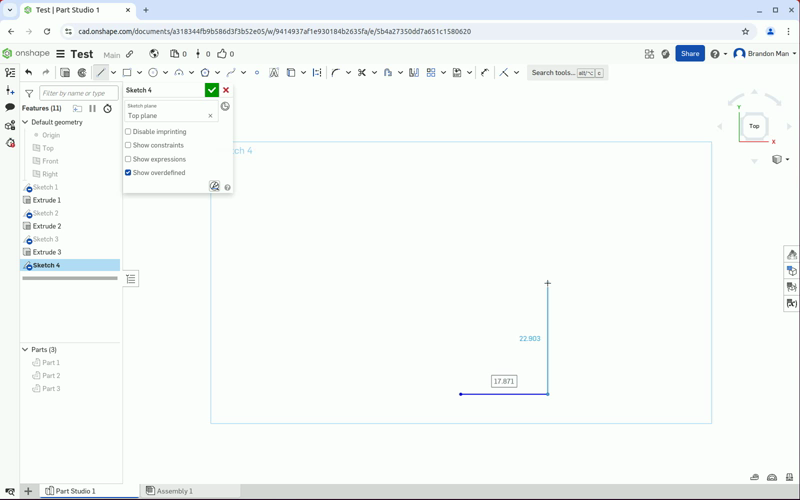
click(547, 282)
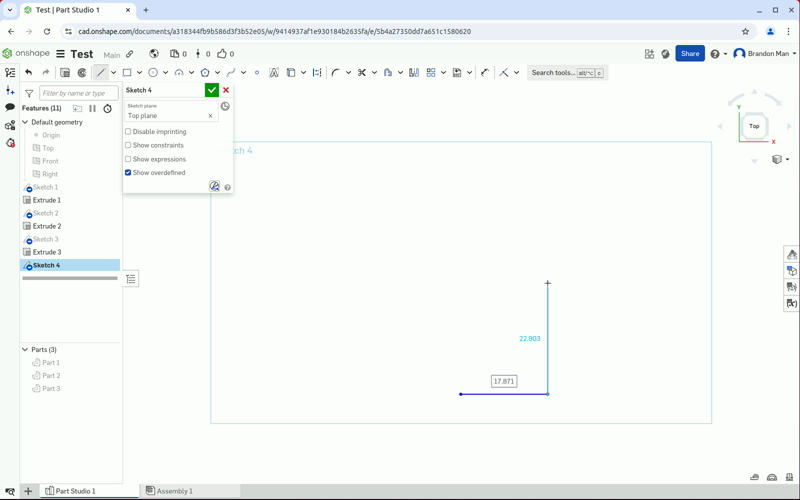
key_up(shift)
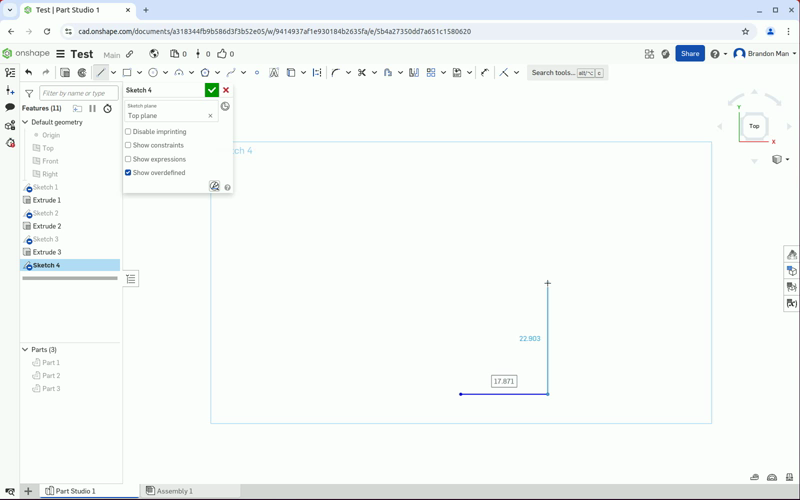
key_down(shift)
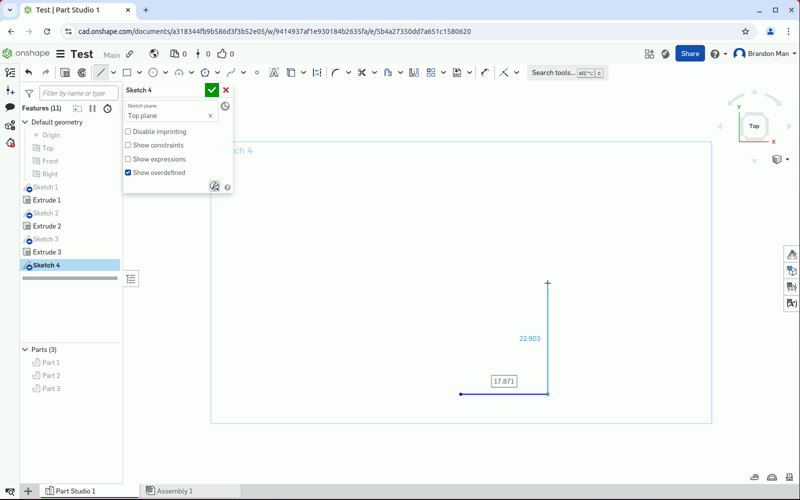
mouse_move(460, 282)
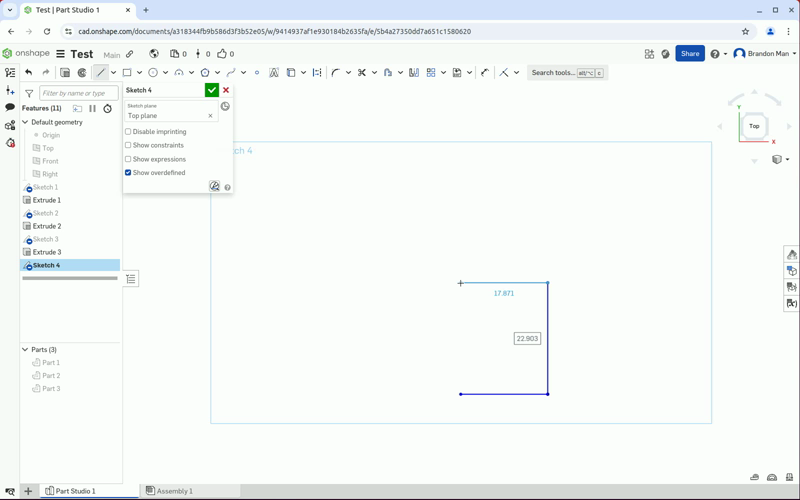
click(460, 282)
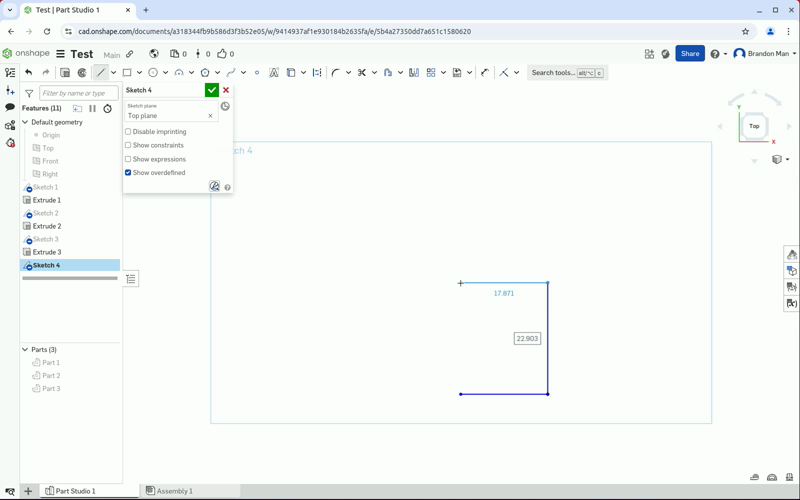
key_up(shift)
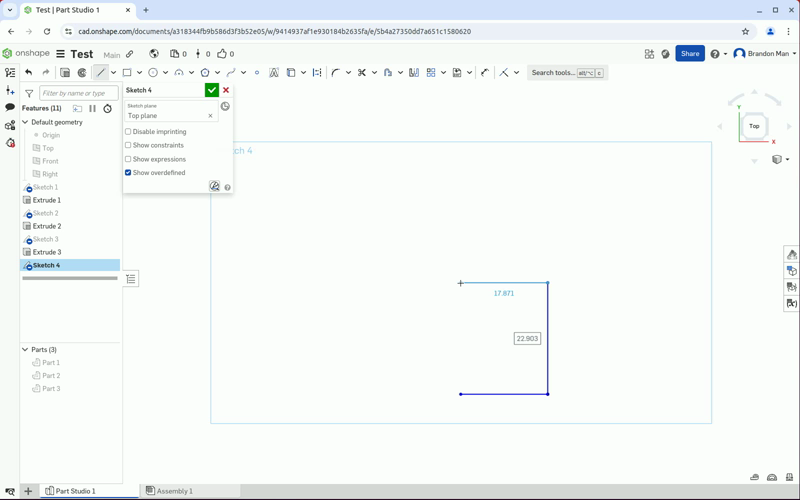
key_down(shift)
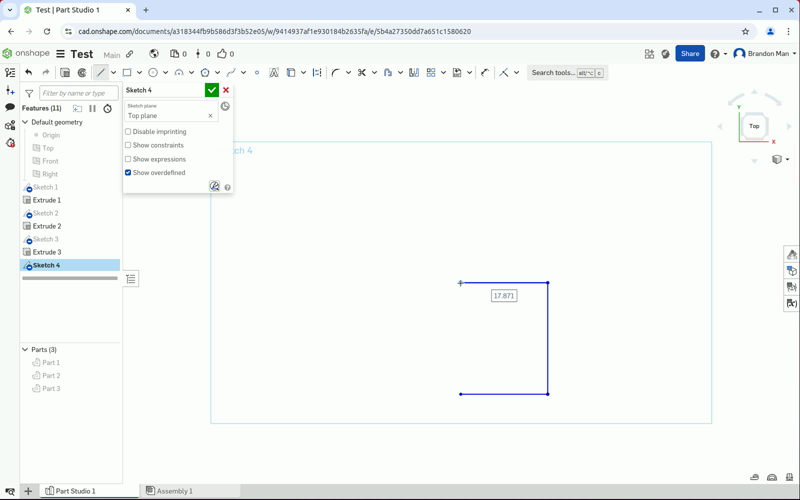
mouse_move(460, 394)
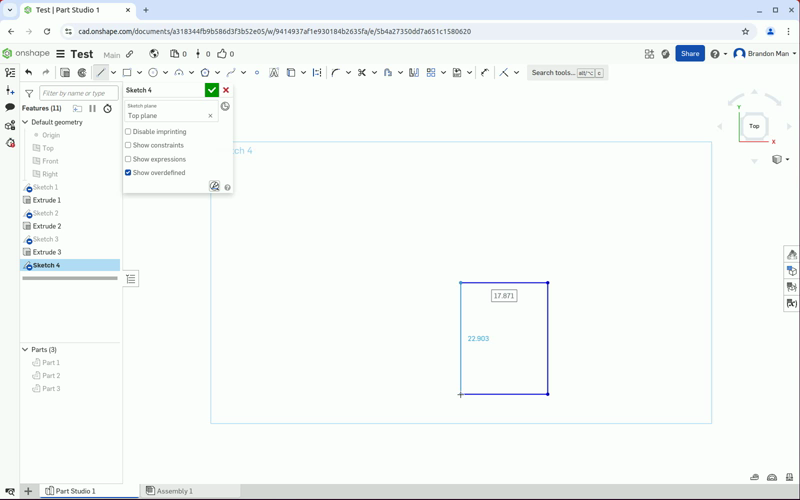
key_up(shift)
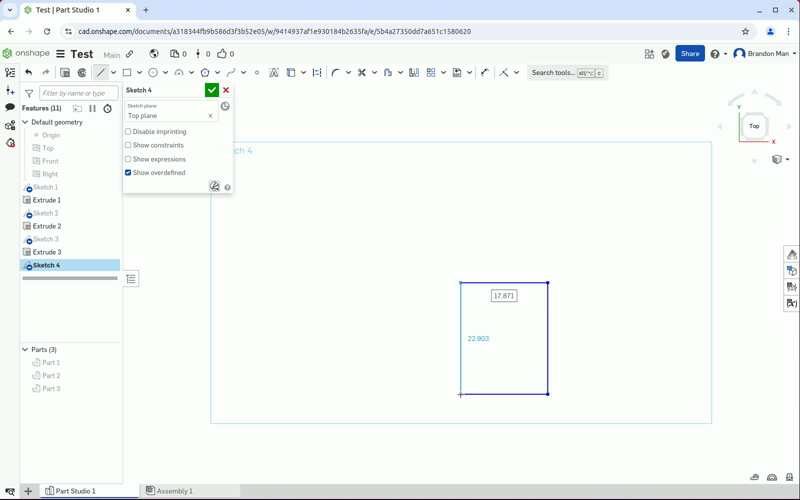
click(460, 394)
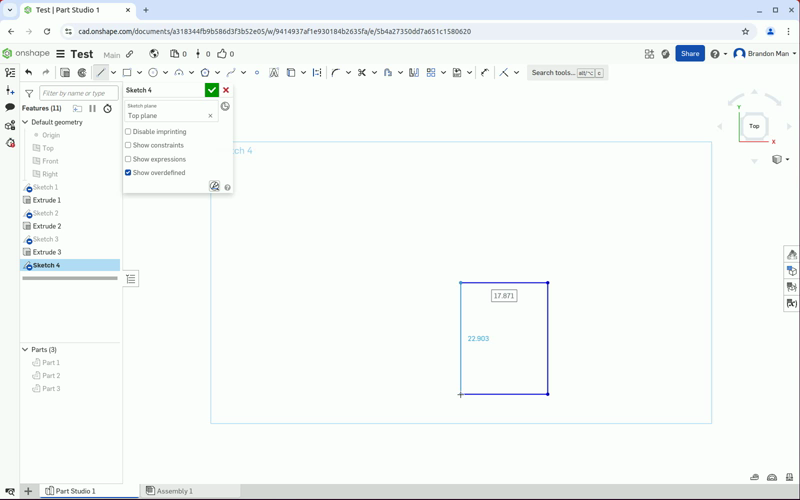
key(esc)
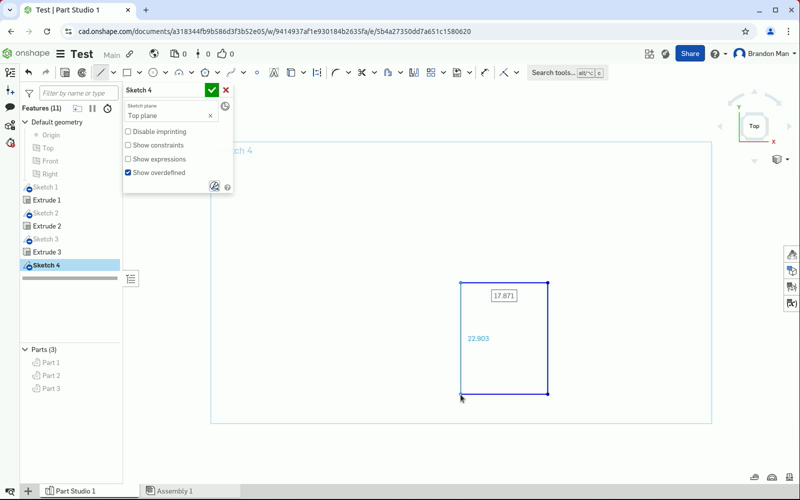
mouse_move(497, 336)
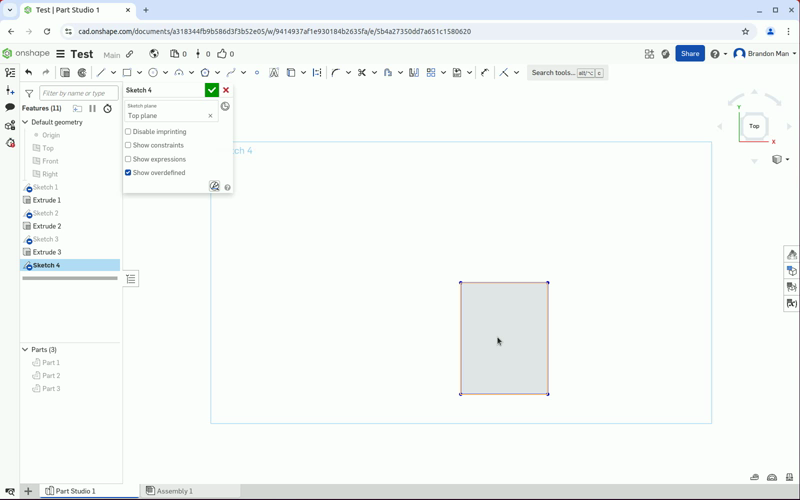
click(497, 336)
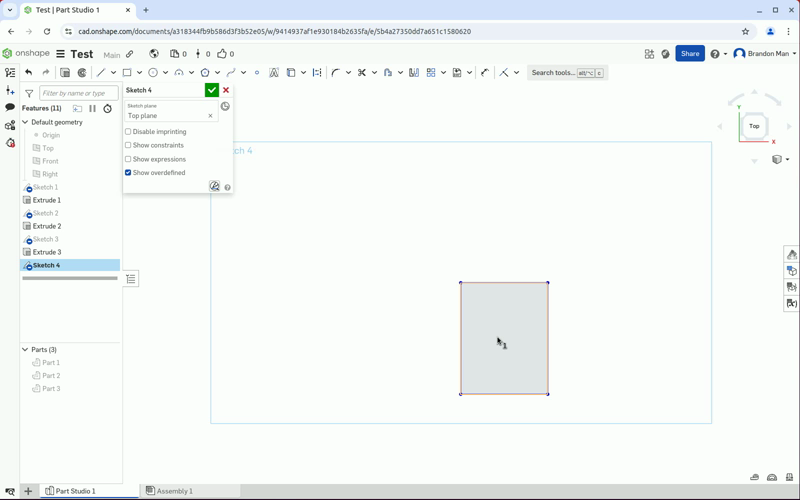
mouse_move(73, 352)
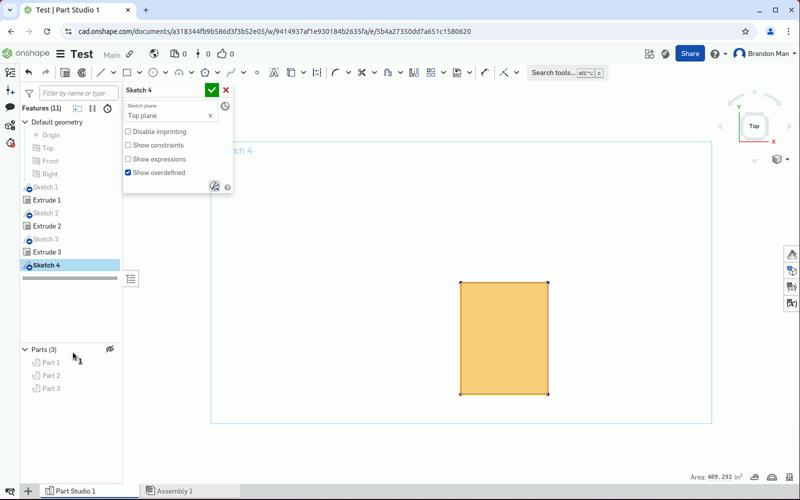
key(shift+y)
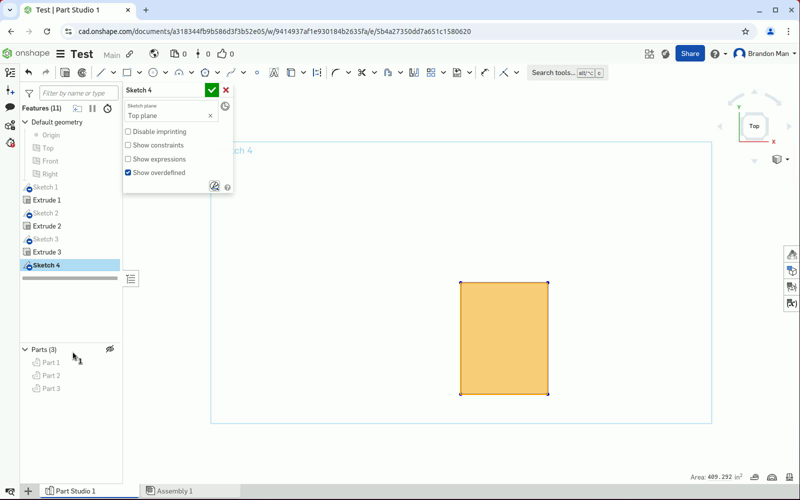
key(shift+e)
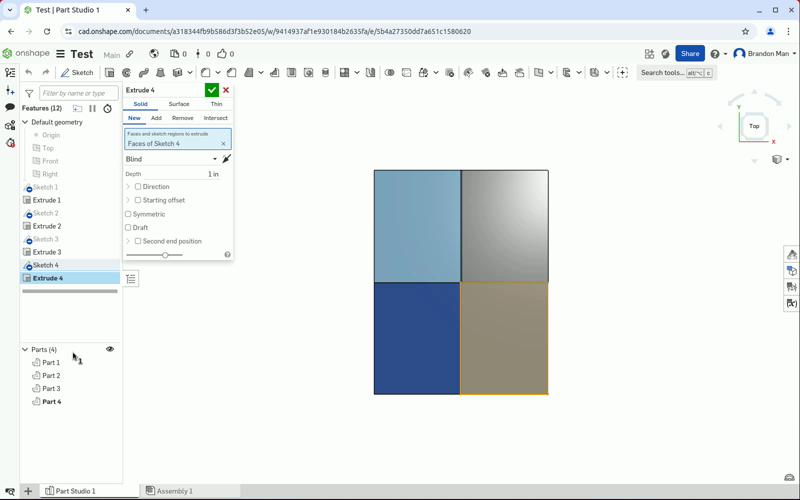
mouse_move(143, 106)
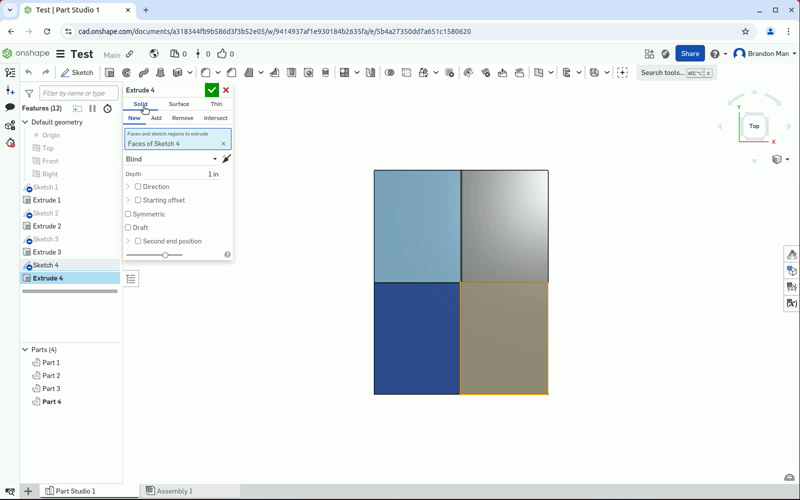
click(143, 106)
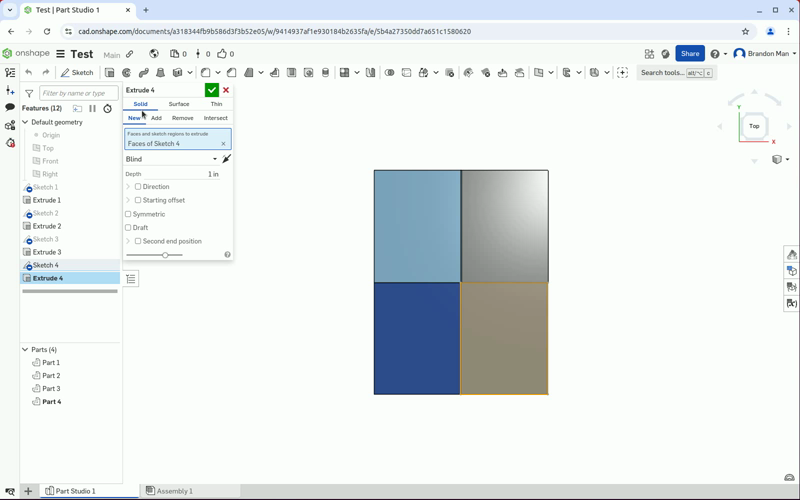
mouse_move(137, 120)
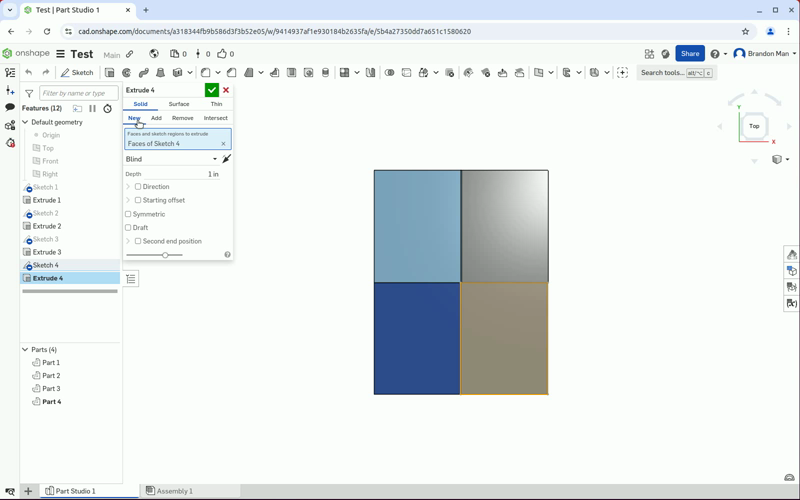
click(137, 120)
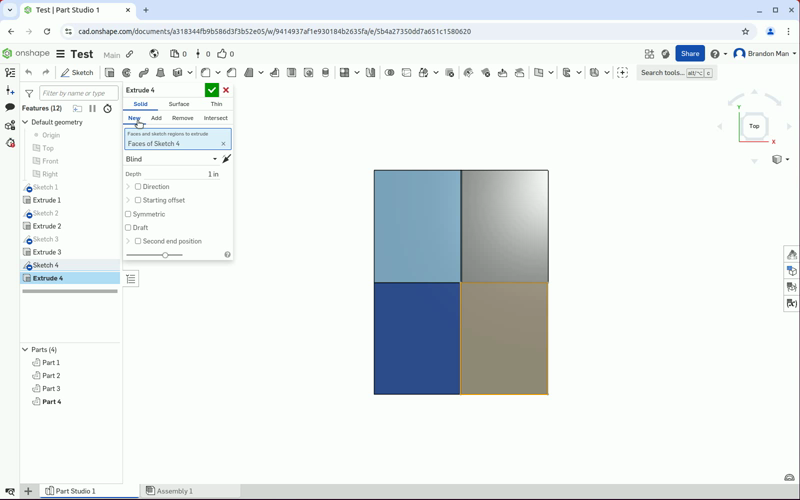
key(tab, 4)
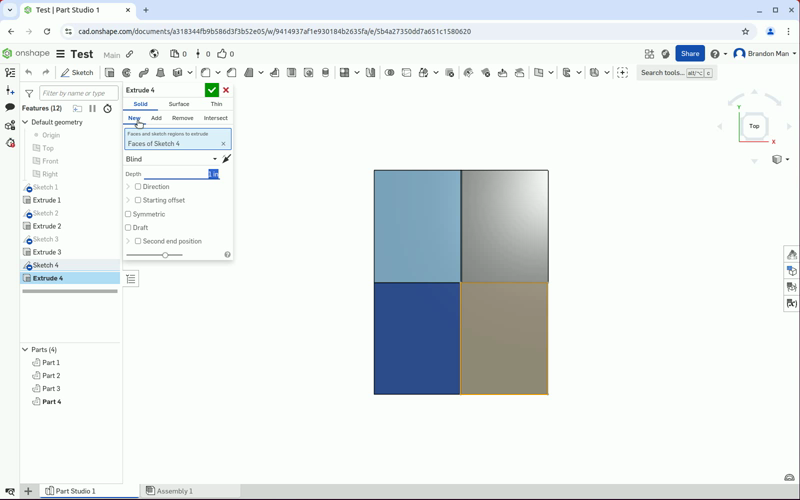
text(5.055)
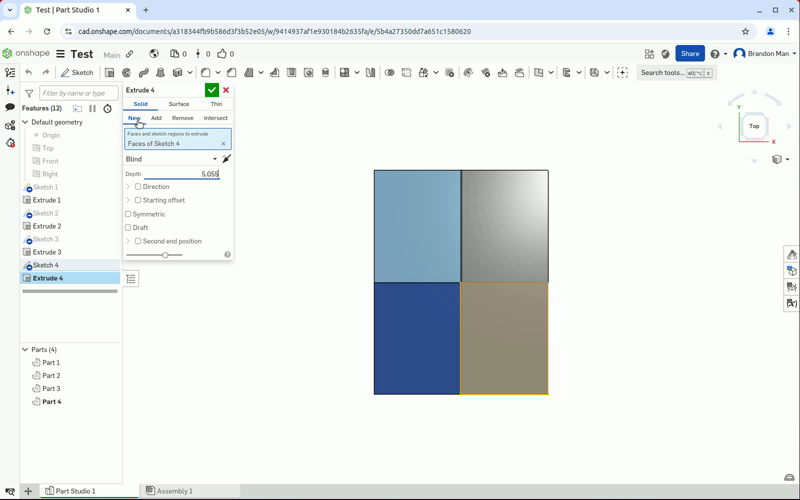
key(enter)
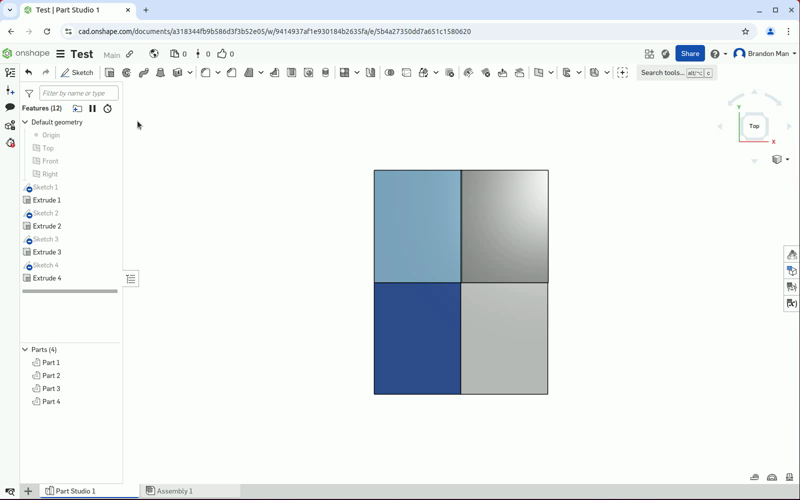
key(shift+h)
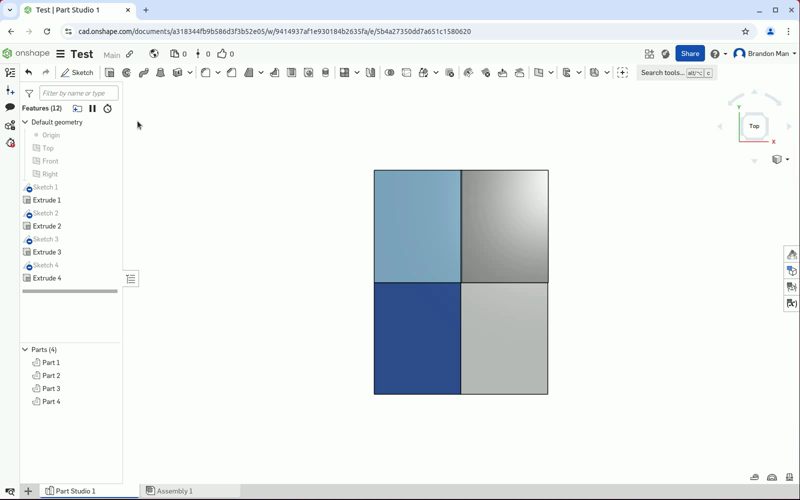
key(shift+h)
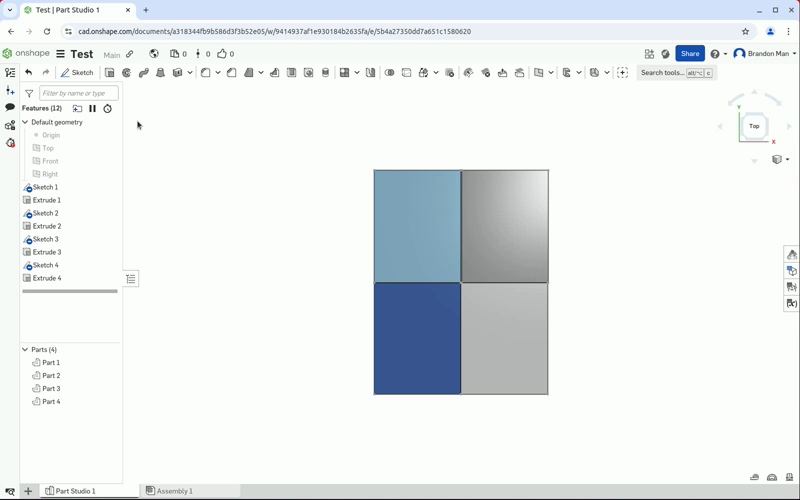
key(shift+7)
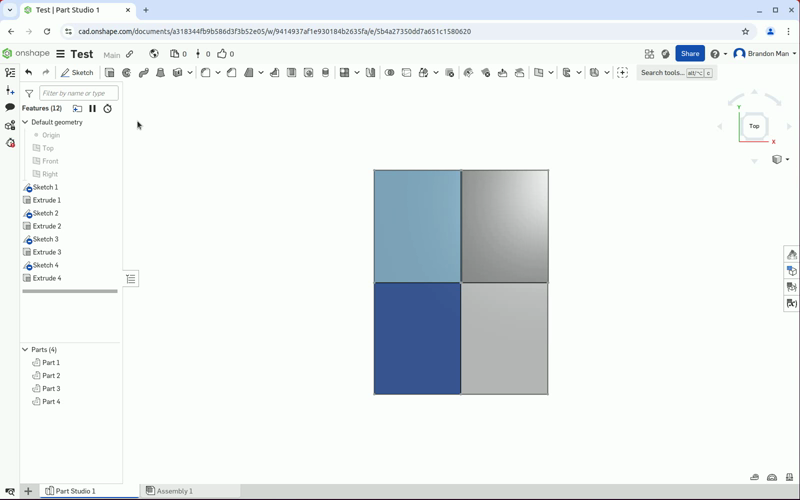
key(up, 3)
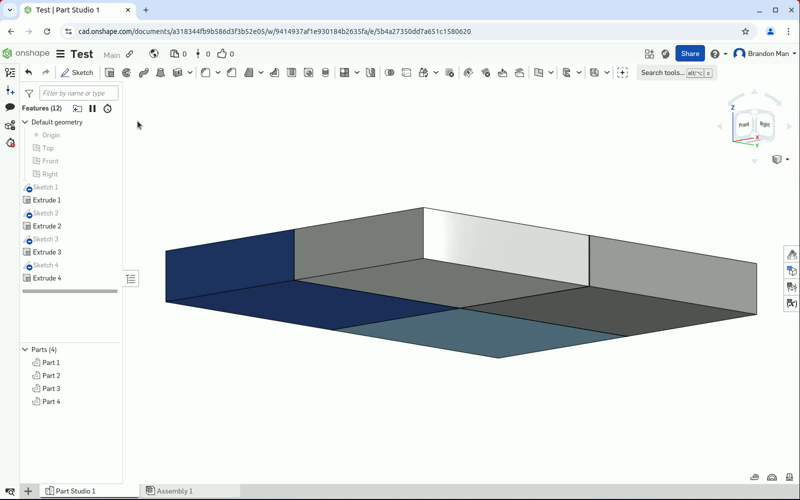
key(left, 3)
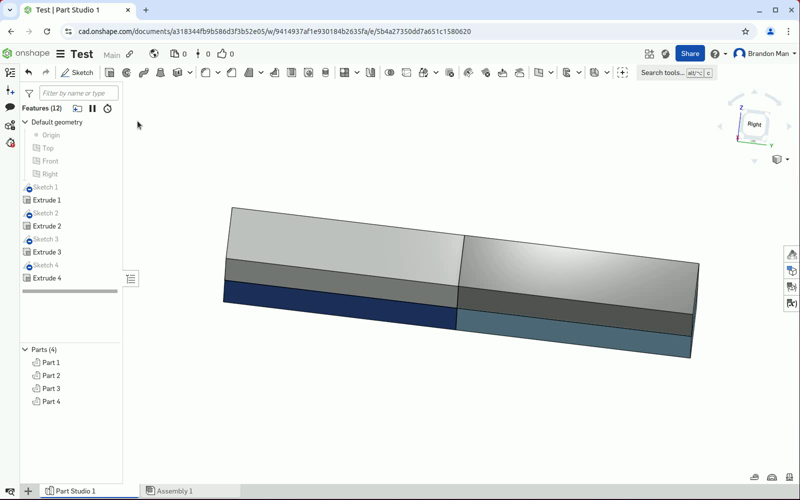
key(right, 3)
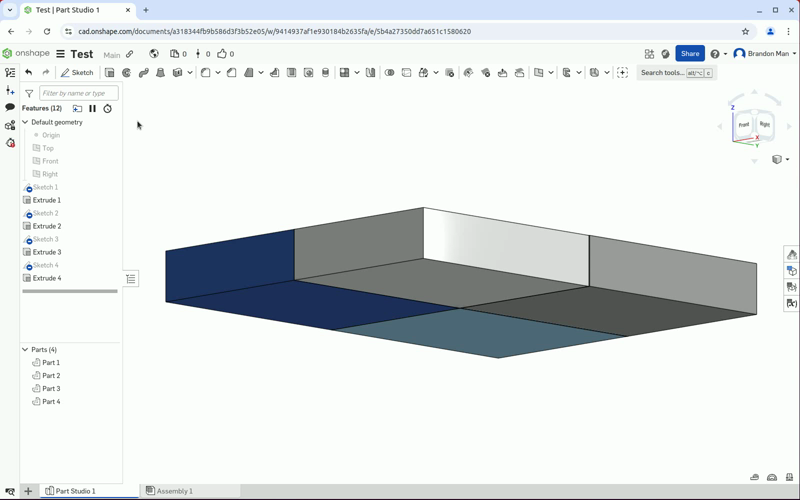
key(down, 3)
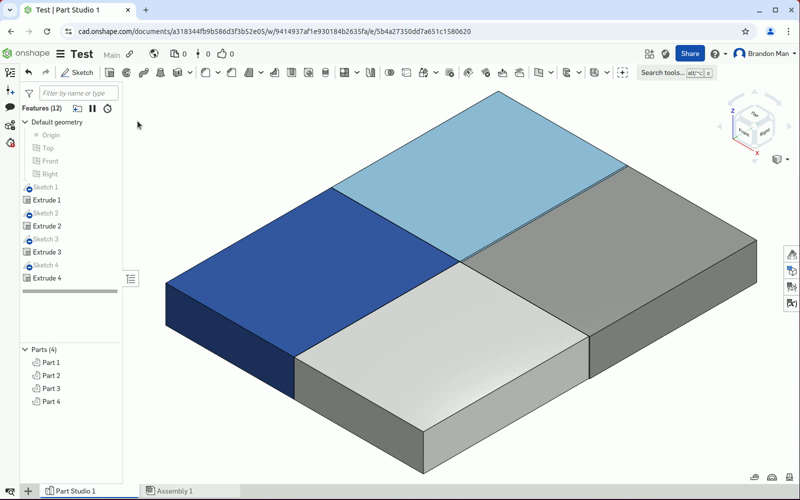
mouse_move(73, 189)
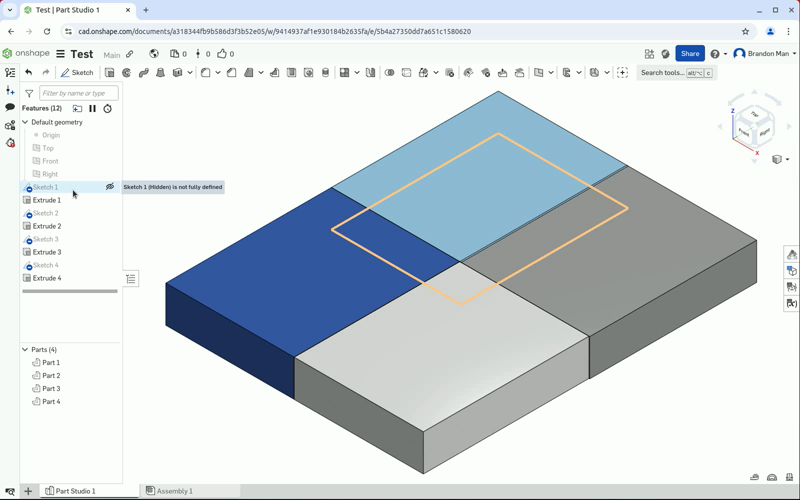
click(73, 189)